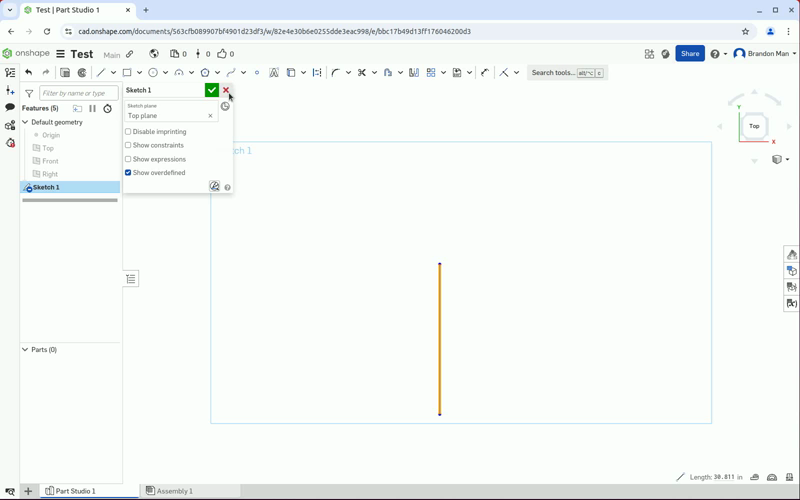
key(shift+h)
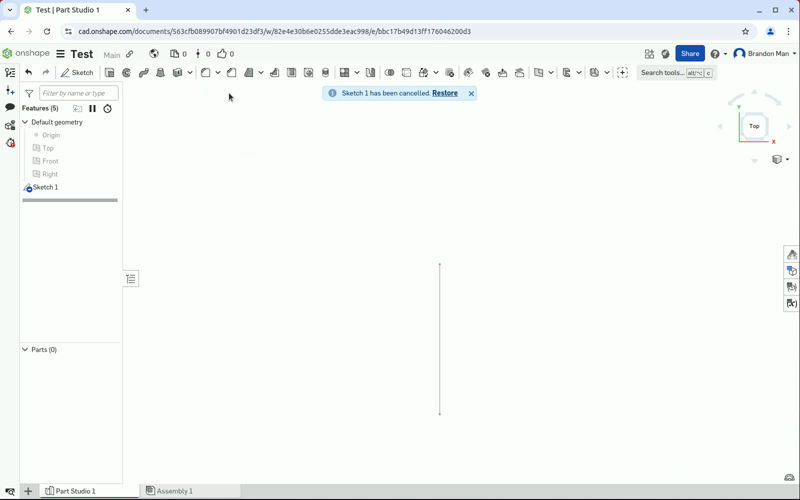
key(shift+s)
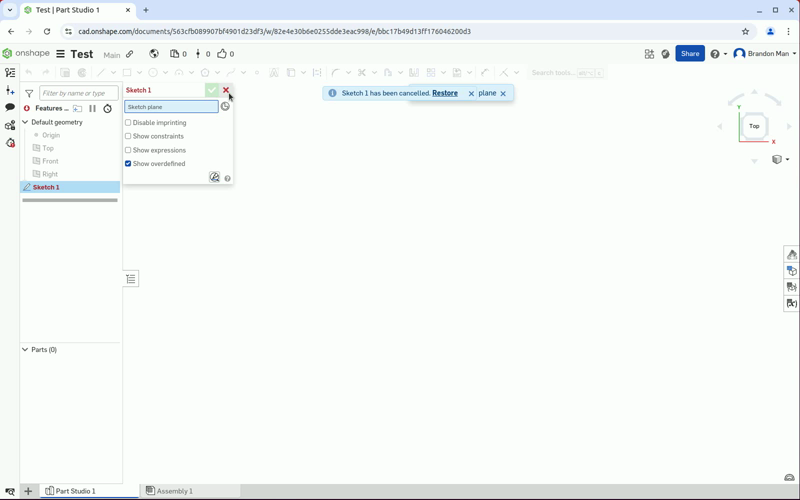
mouse_move(73, 150)
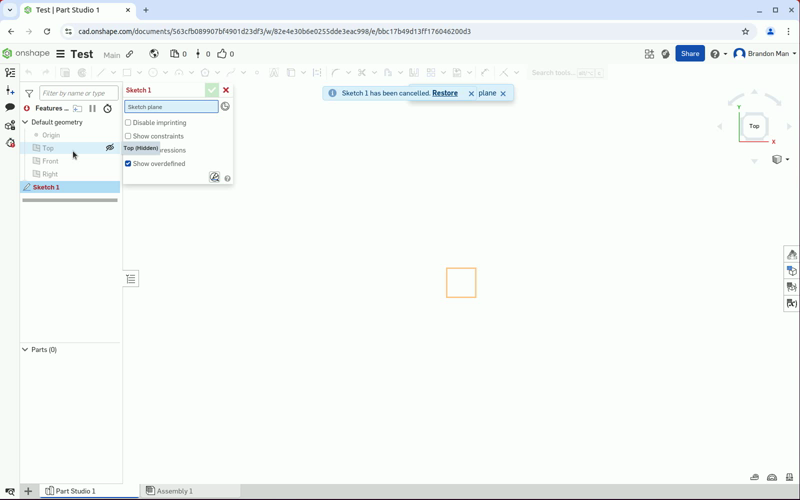
click(73, 150)
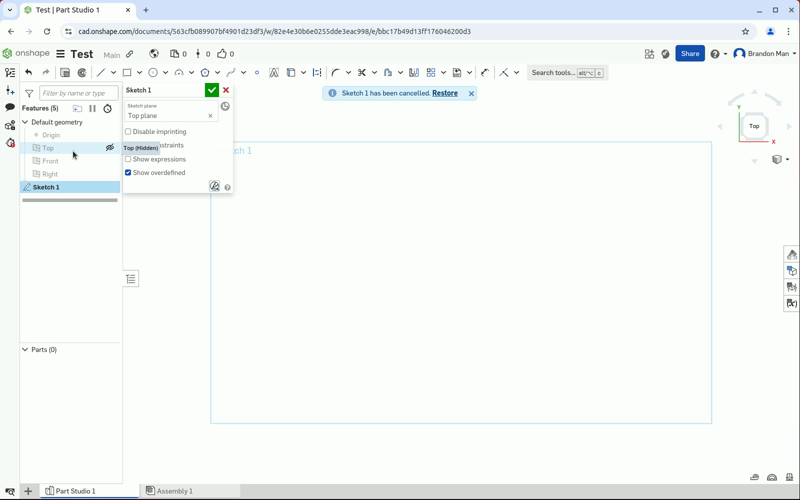
mouse_move(73, 352)
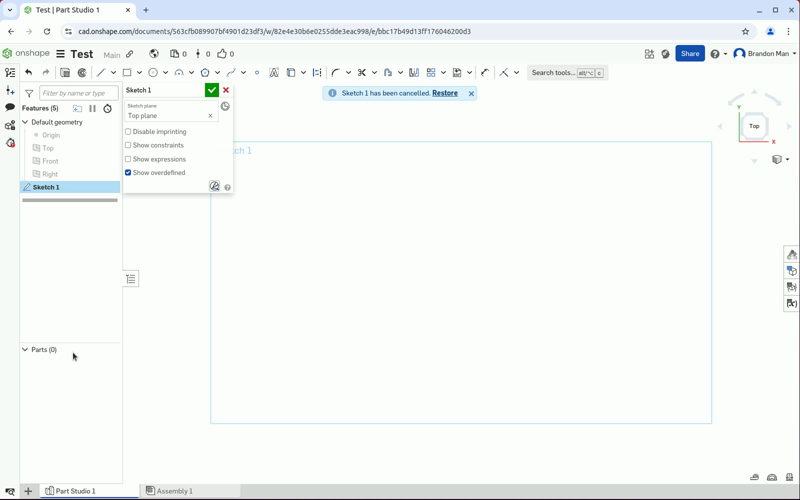
key(y)
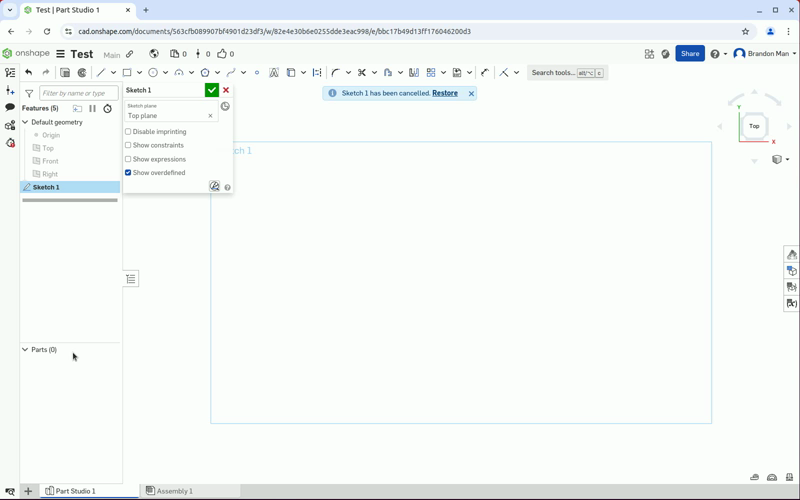
key(l)
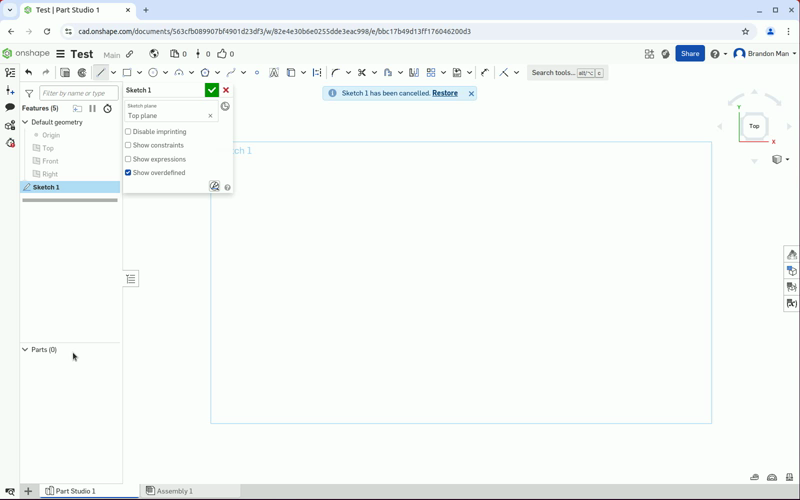
key_down(shift)
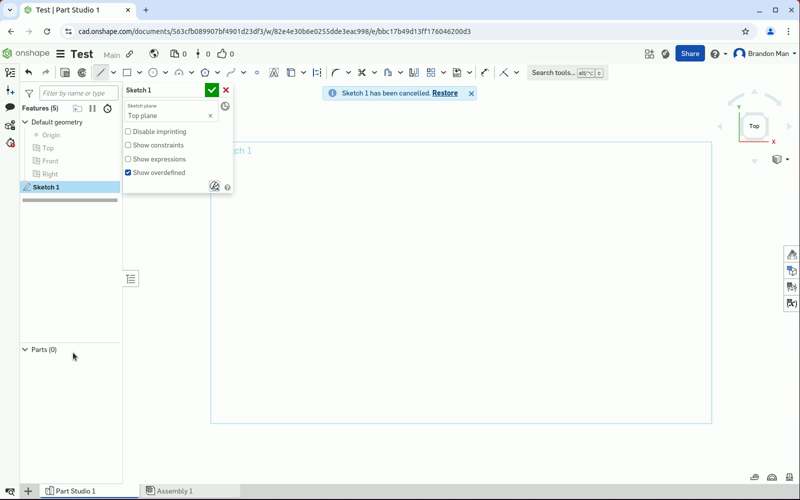
mouse_move(460, 395)
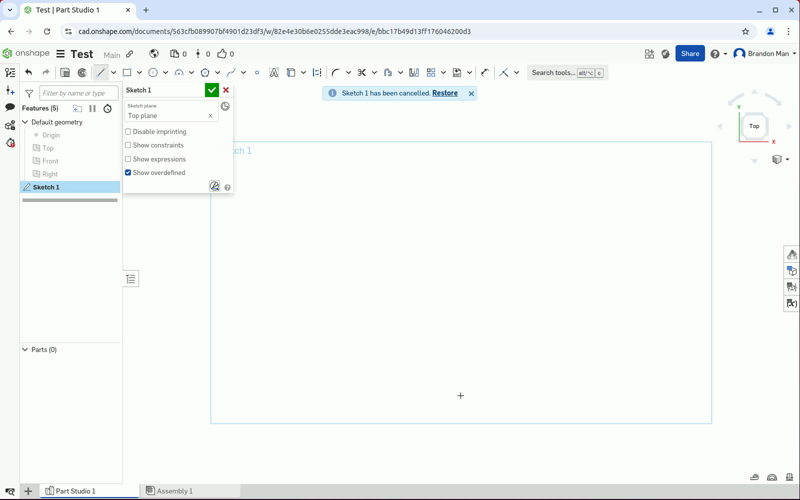
click(460, 395)
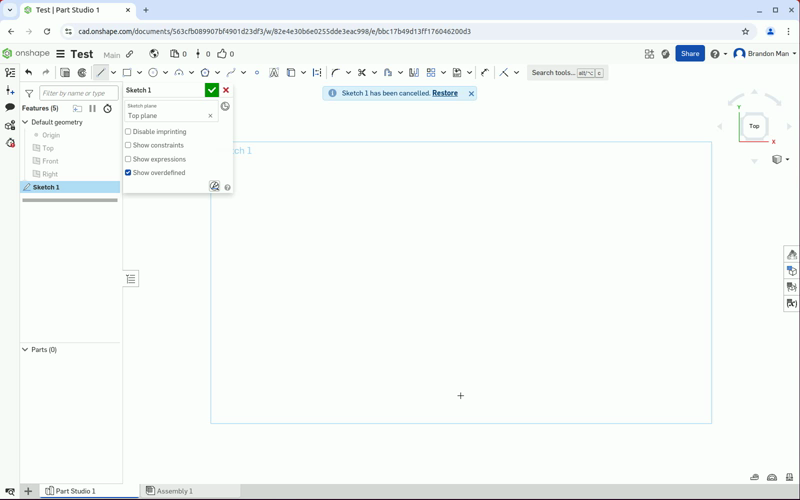
key_up(shift)
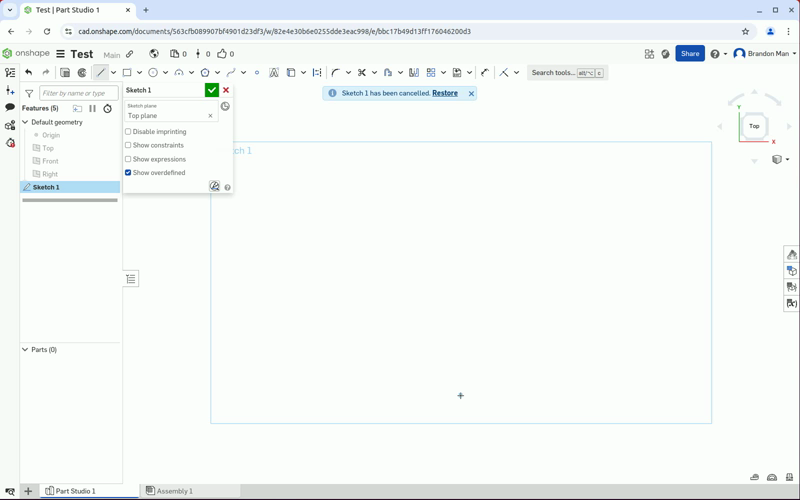
key_down(shift)
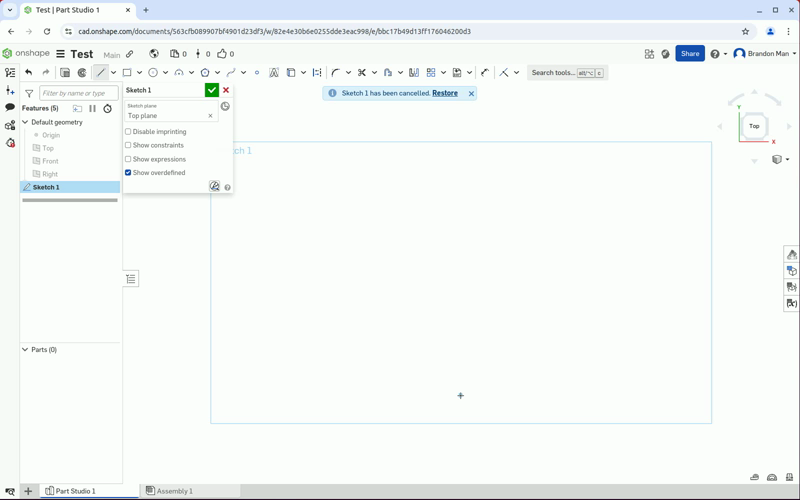
mouse_move(490, 395)
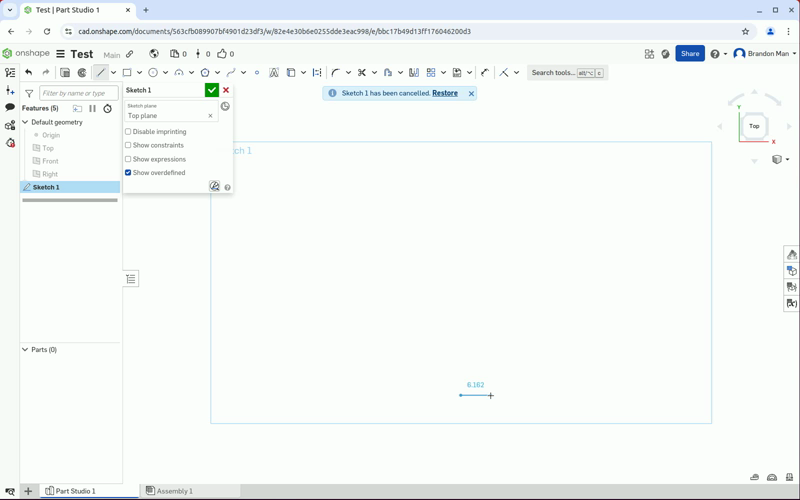
mouse_move(460, 386)
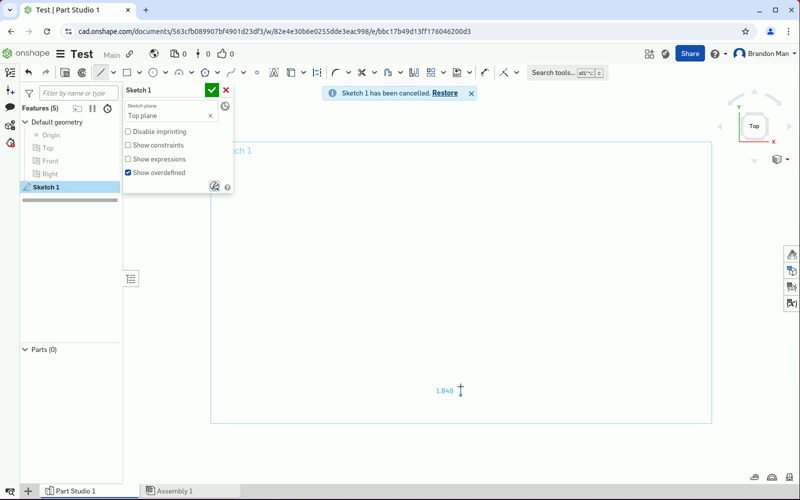
click(460, 386)
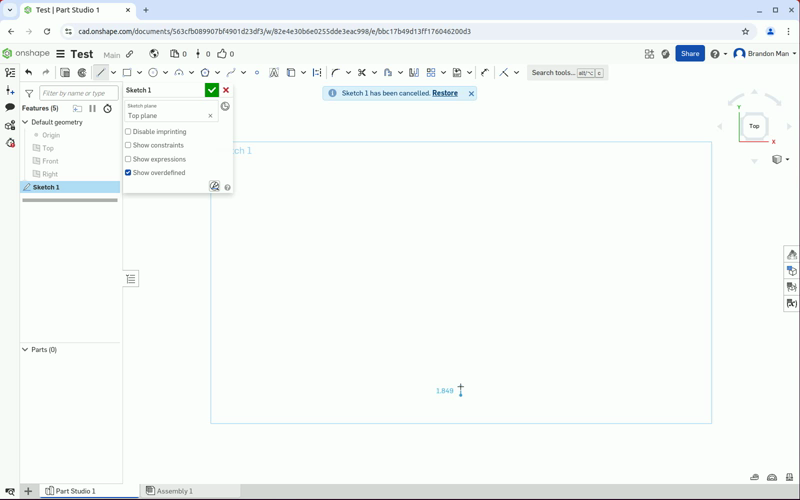
key_up(shift)
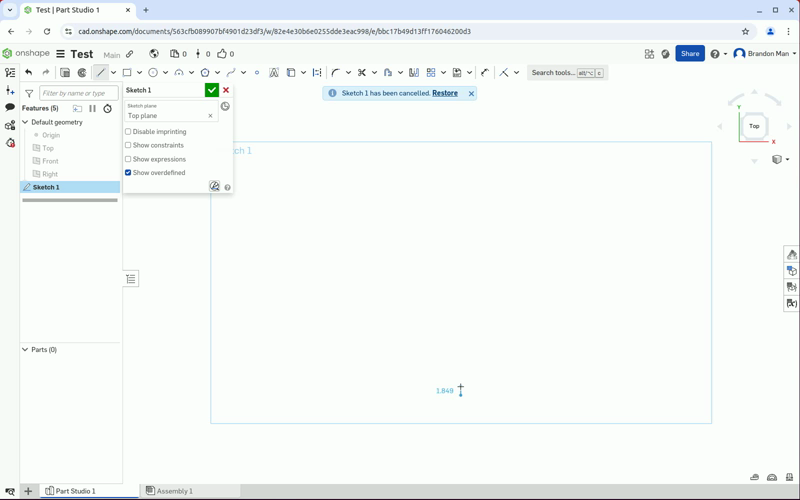
key(esc)
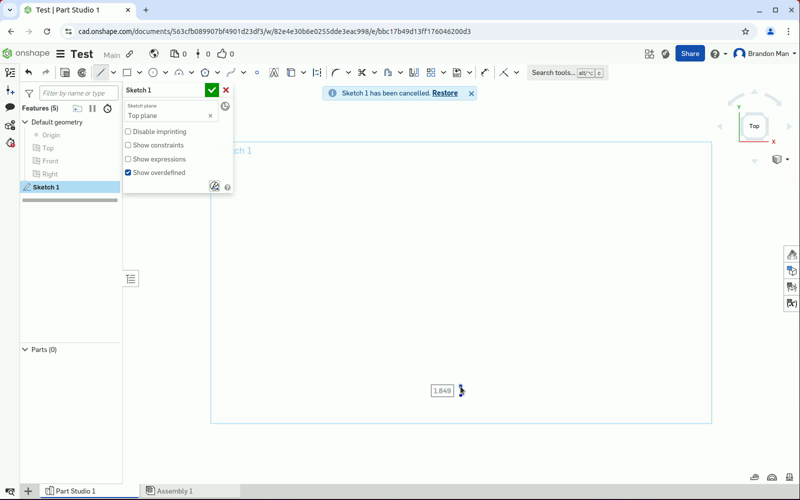
key(a)
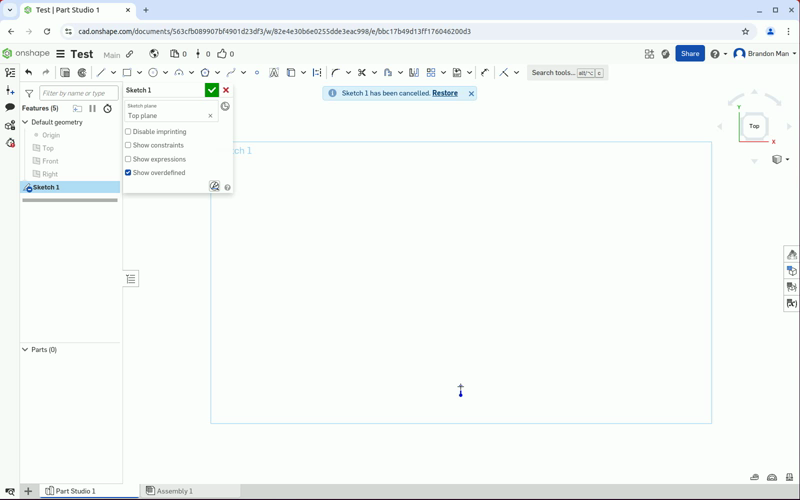
mouse_move(460, 386)
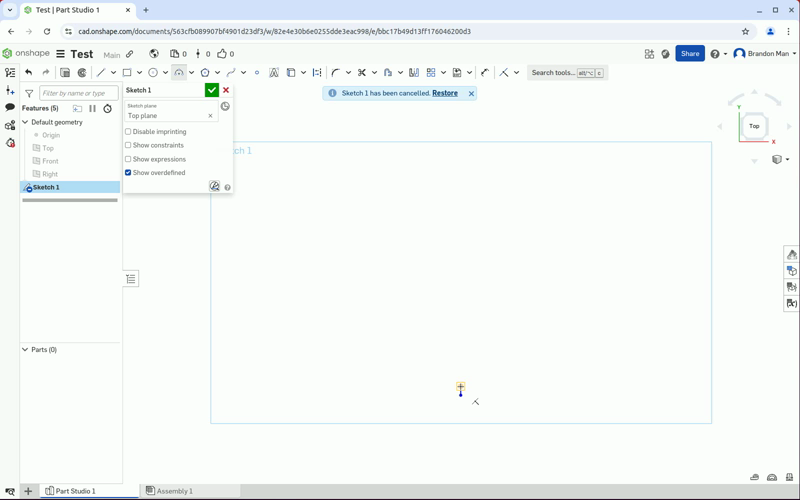
click(460, 386)
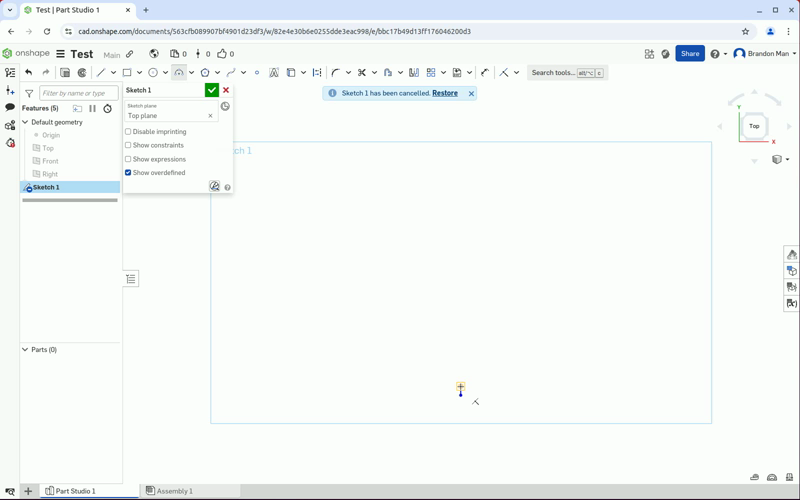
key_down(shift)
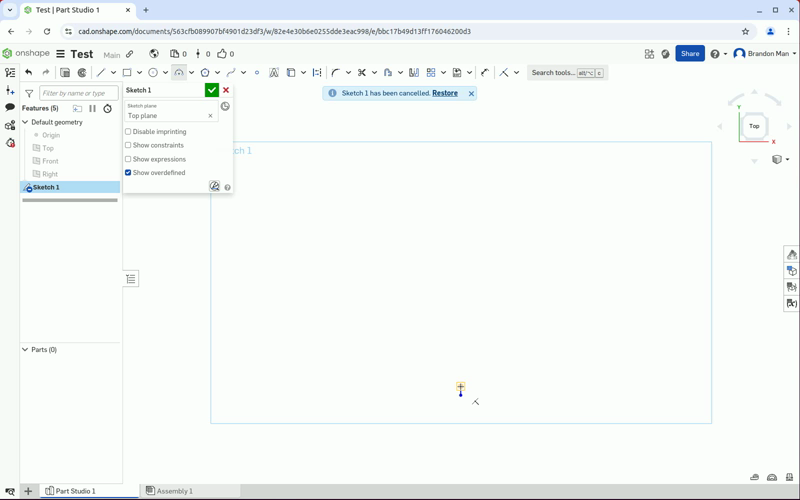
mouse_move(460, 180)
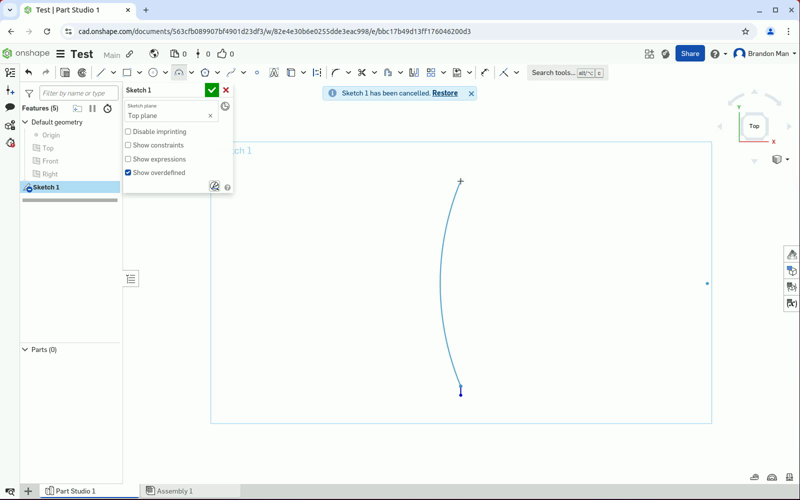
click(460, 180)
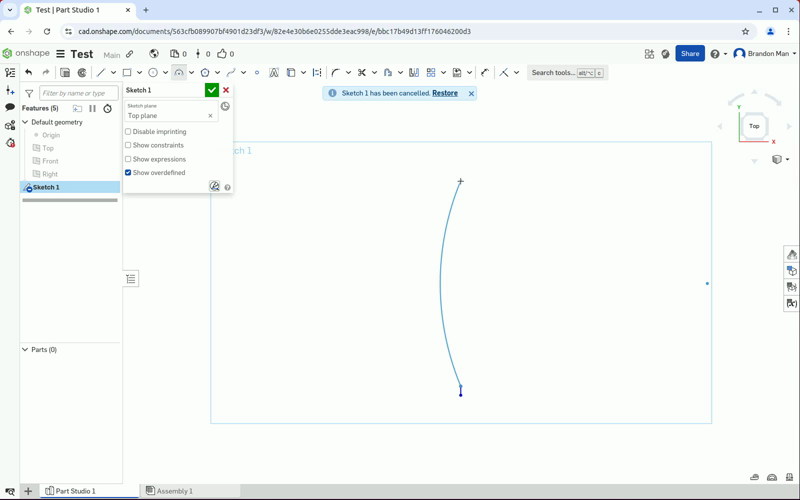
mouse_move(358, 283)
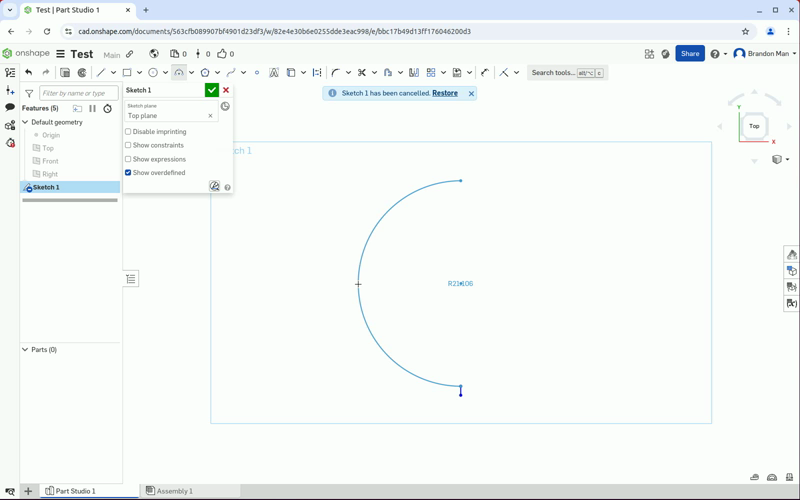
click(358, 283)
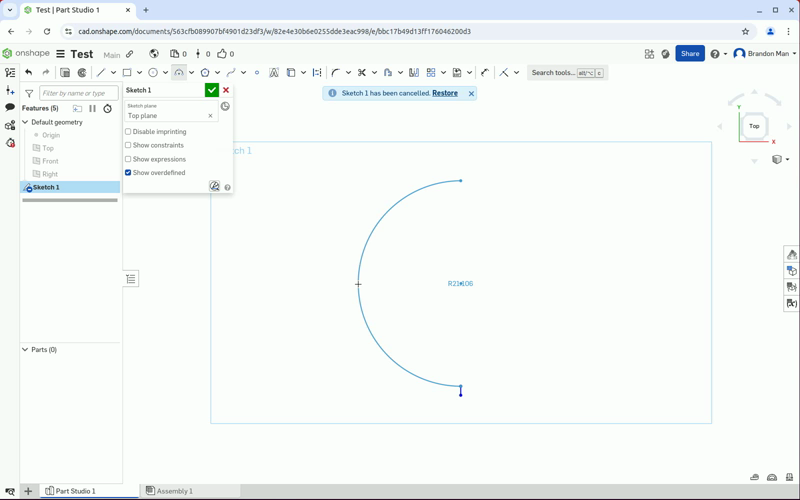
key_up(shift)
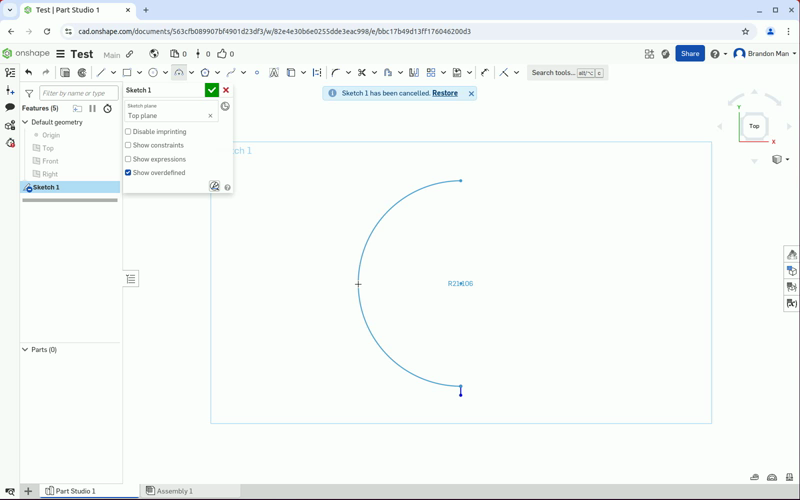
key(esc)
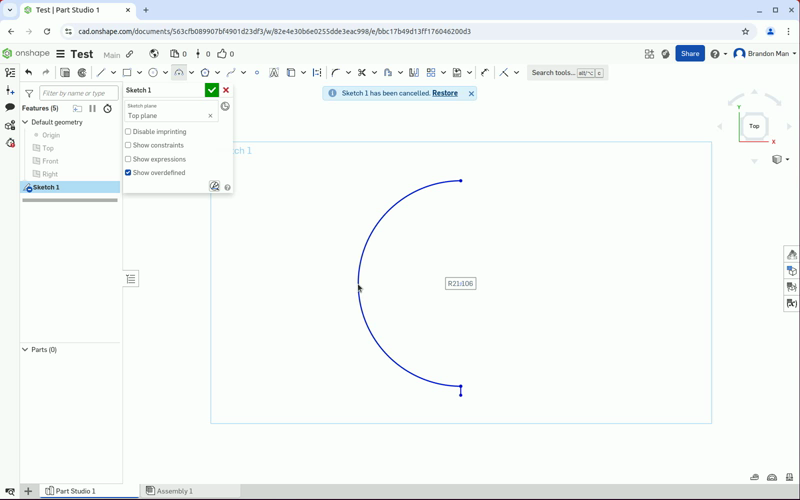
key(l)
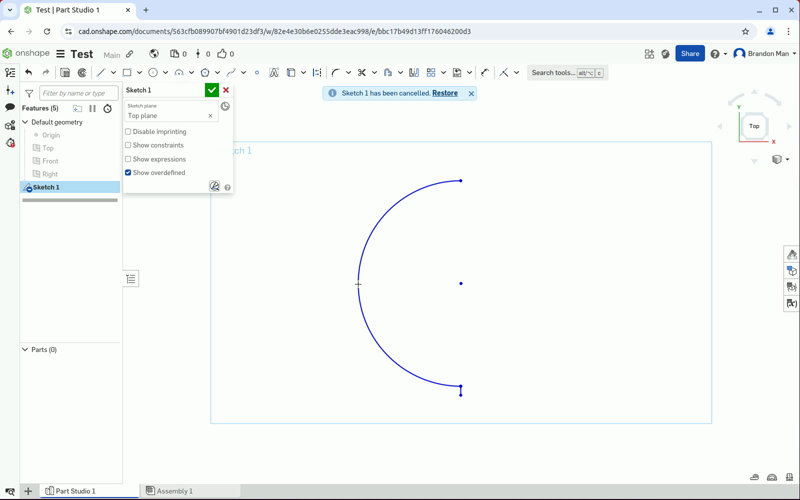
mouse_move(460, 180)
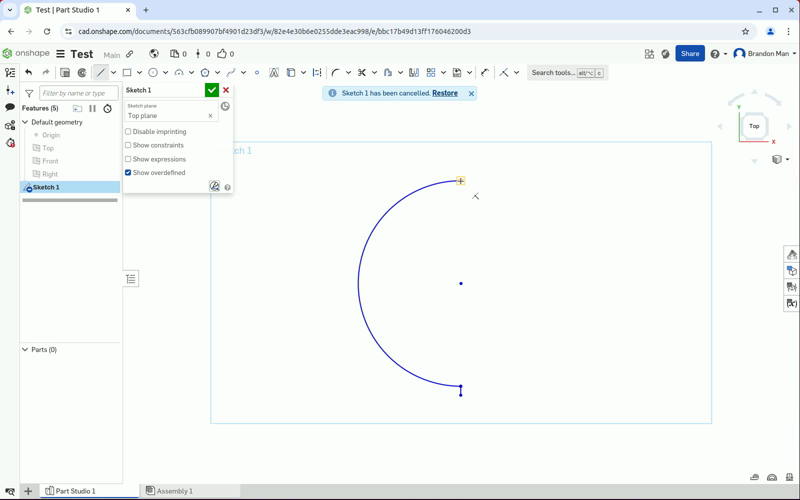
click(460, 180)
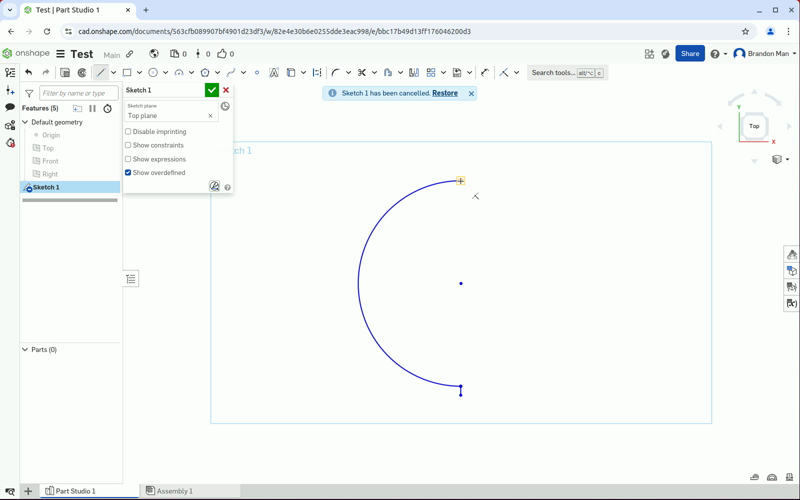
key_down(shift)
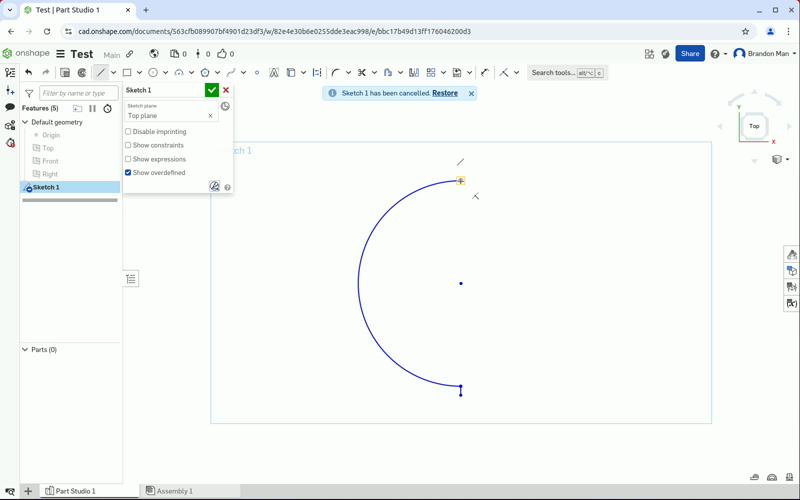
mouse_move(490, 180)
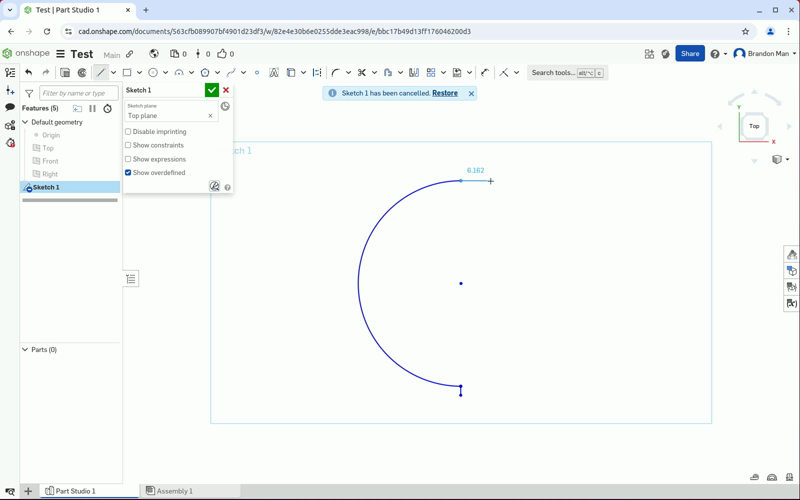
mouse_move(460, 171)
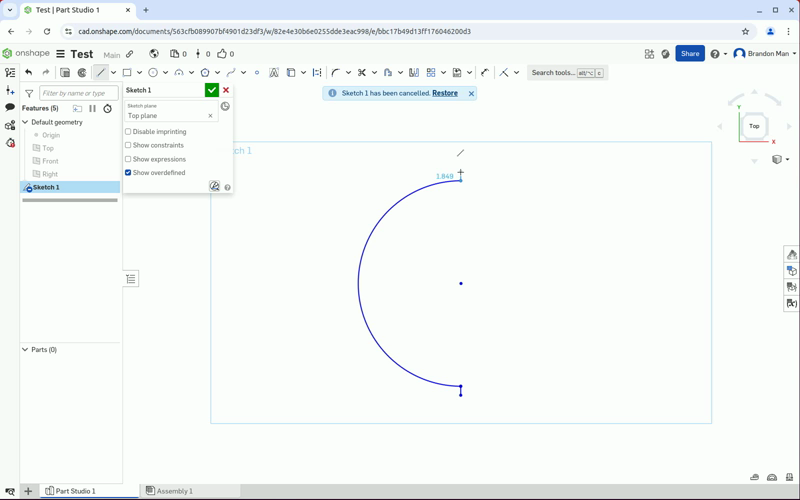
click(460, 171)
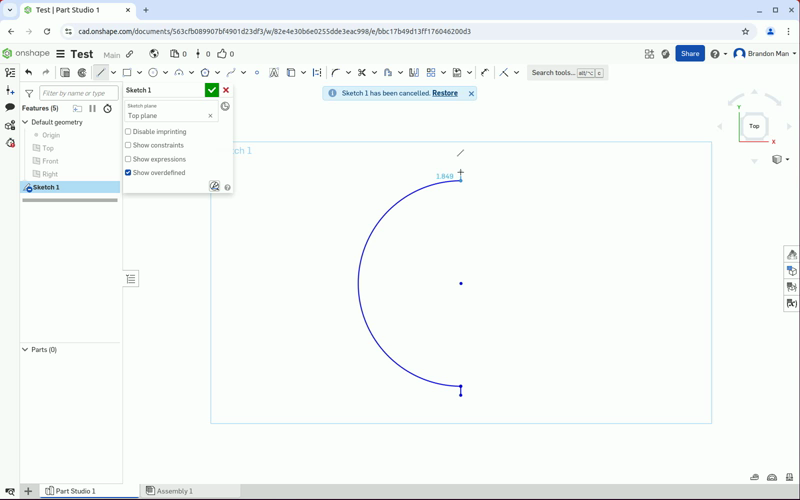
key_up(shift)
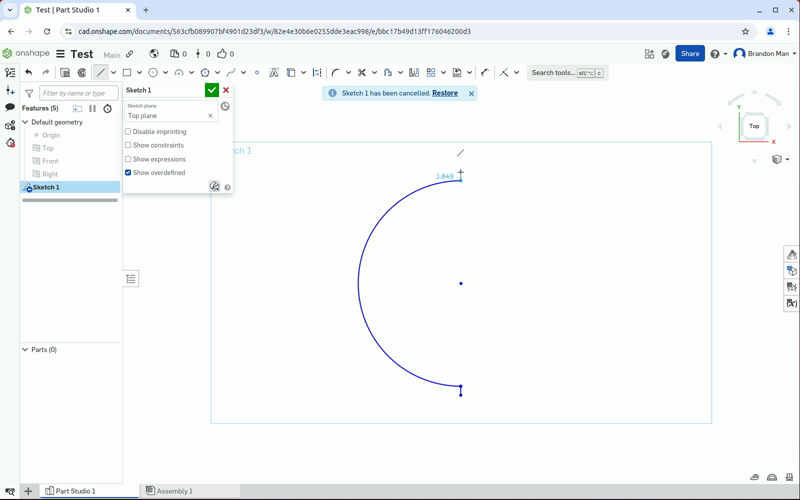
key(esc)
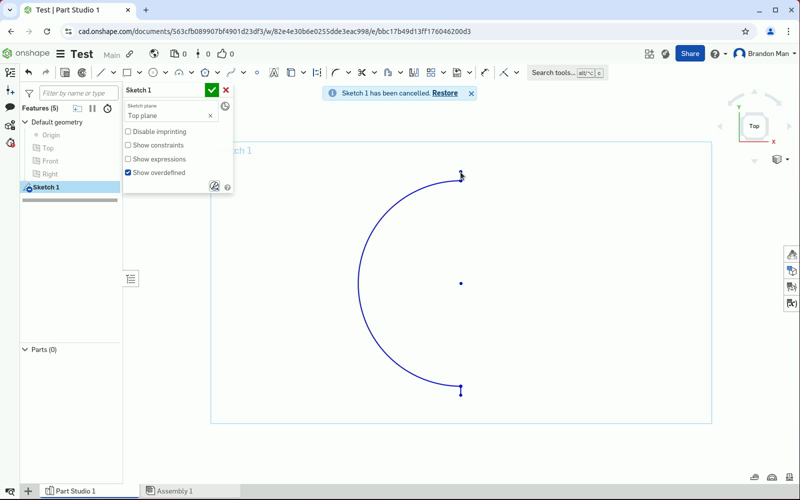
key(a)
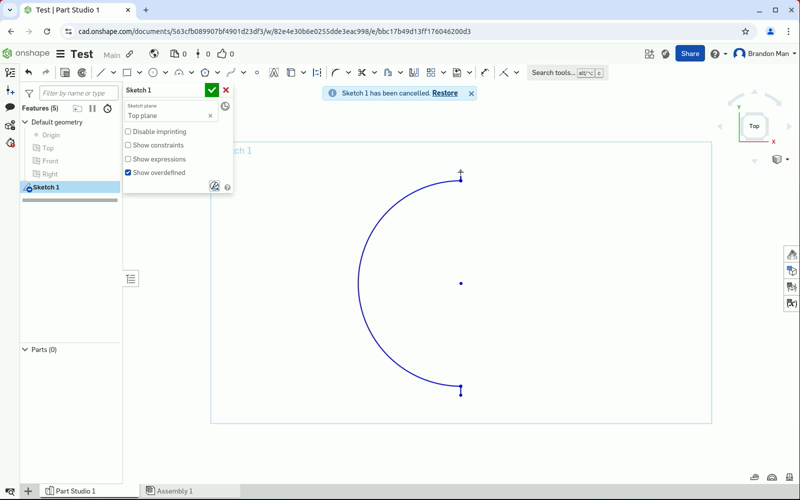
mouse_move(460, 171)
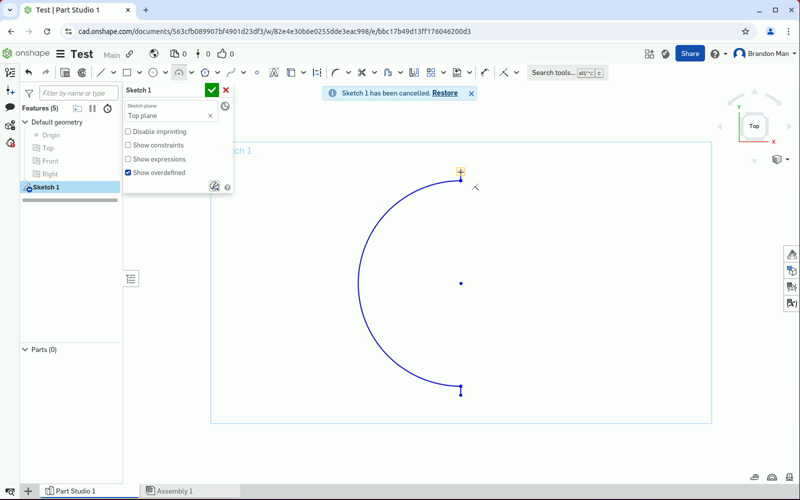
click(460, 171)
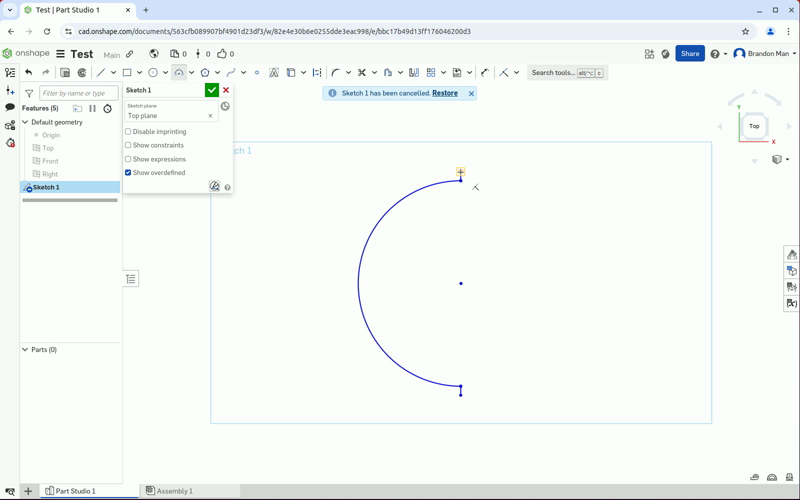
mouse_move(460, 395)
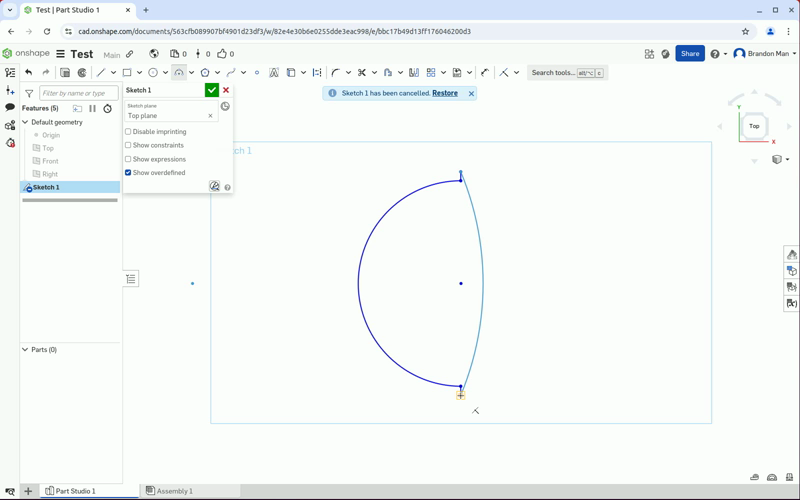
click(460, 395)
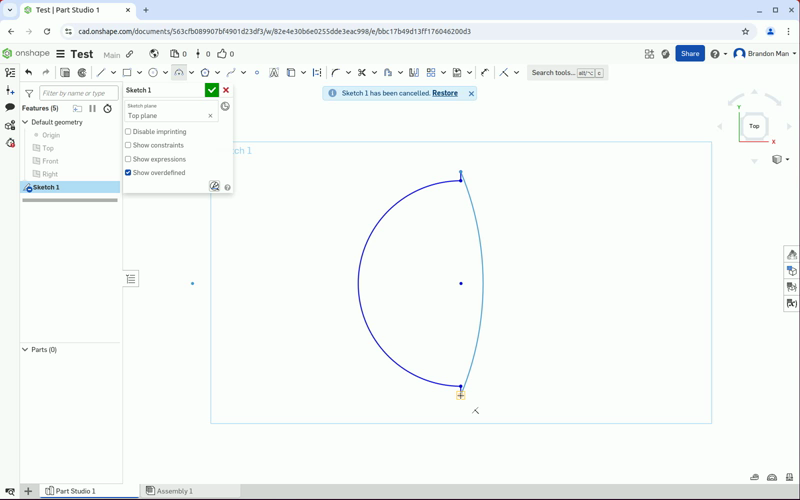
key_down(shift)
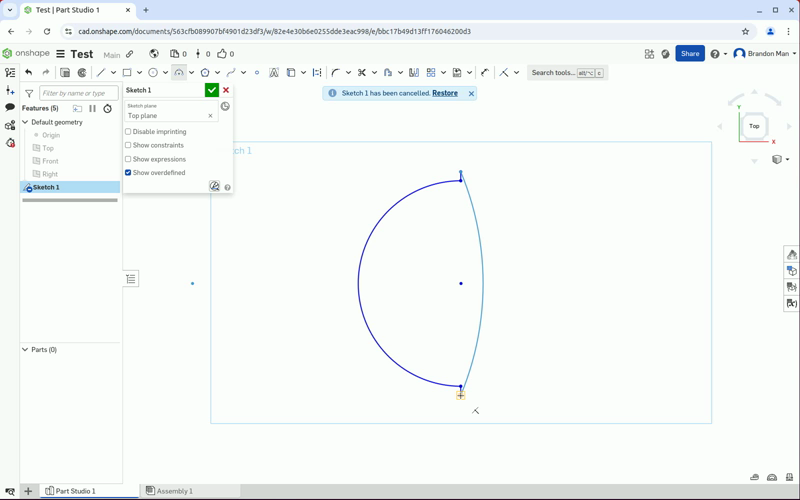
mouse_move(348, 283)
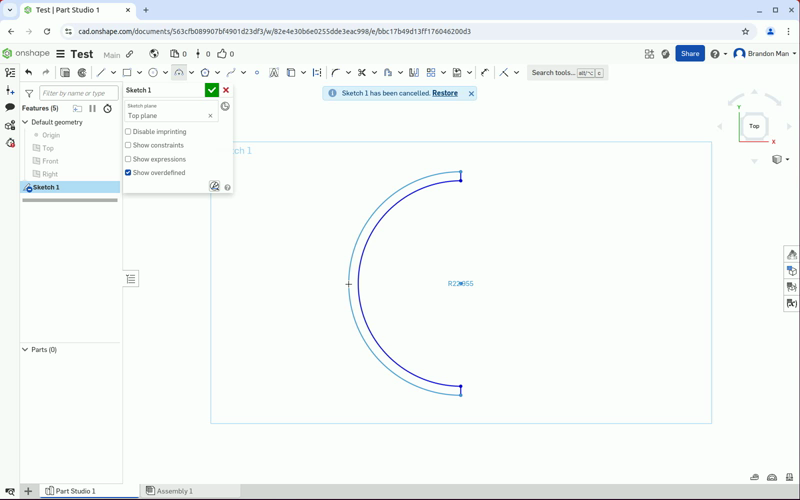
click(348, 283)
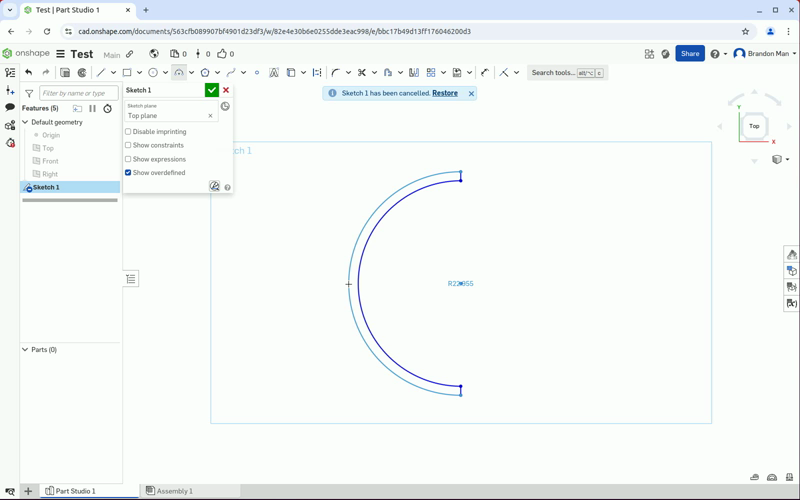
key_up(shift)
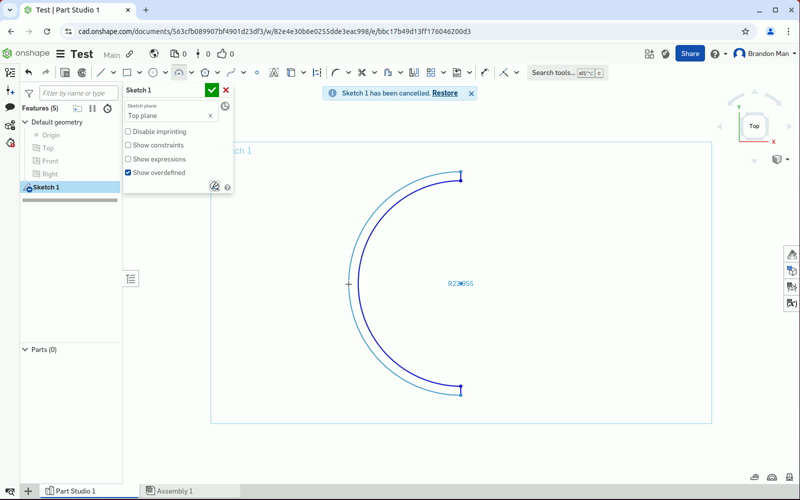
key(esc)
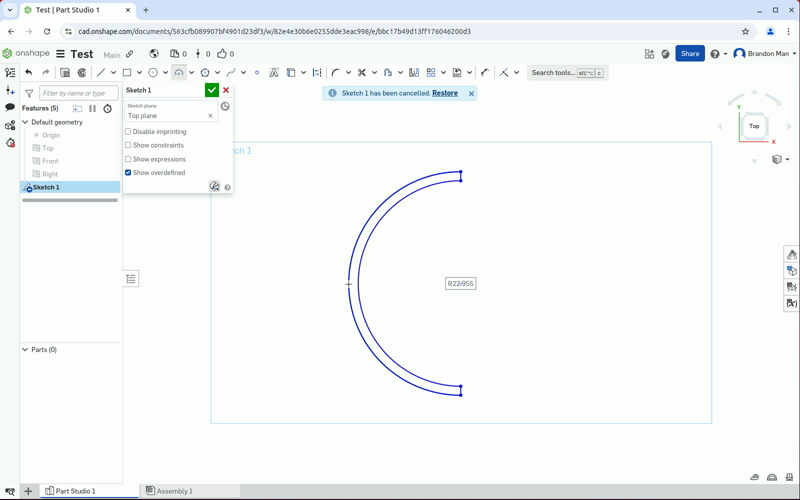
mouse_move(404, 374)
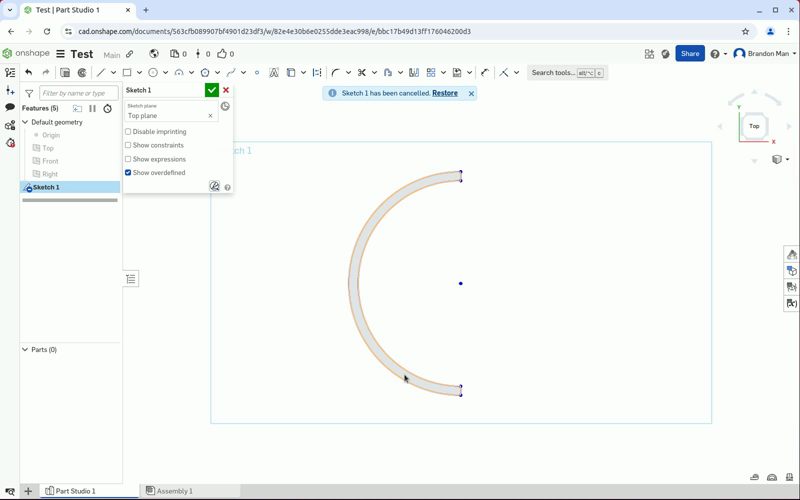
click(404, 374)
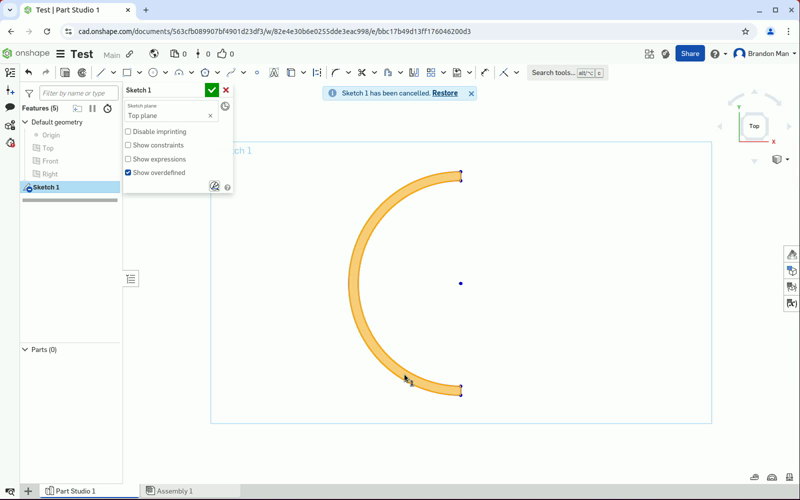
mouse_move(73, 352)
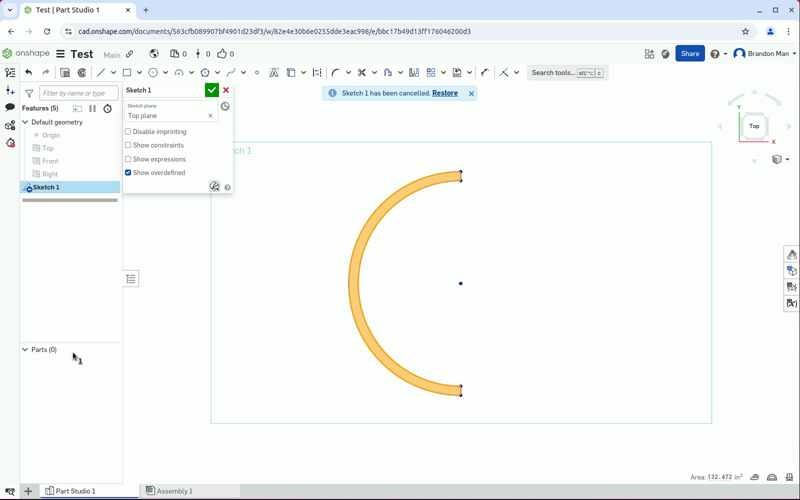
key(shift+y)
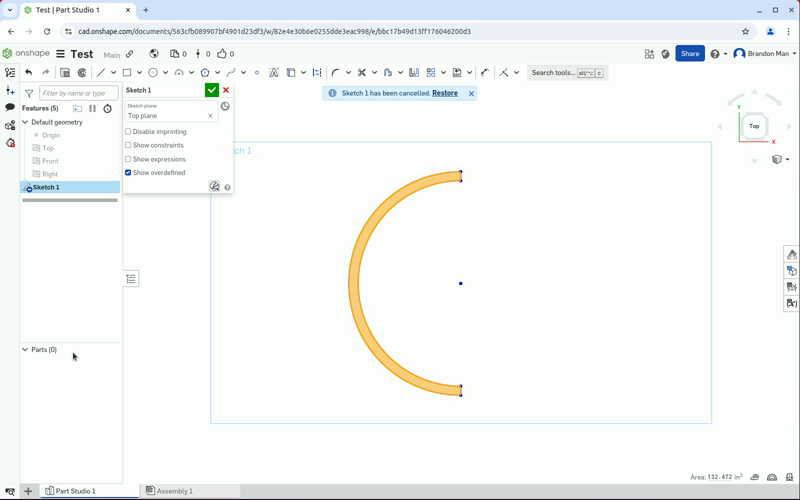
key(shift+e)
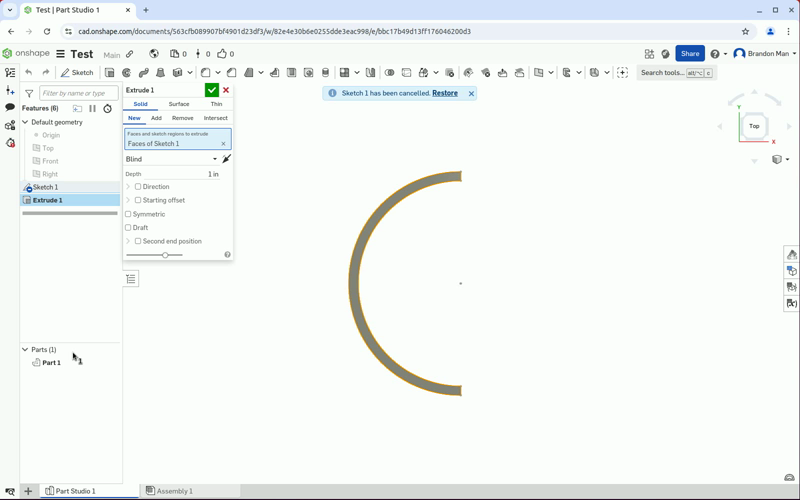
mouse_move(143, 106)
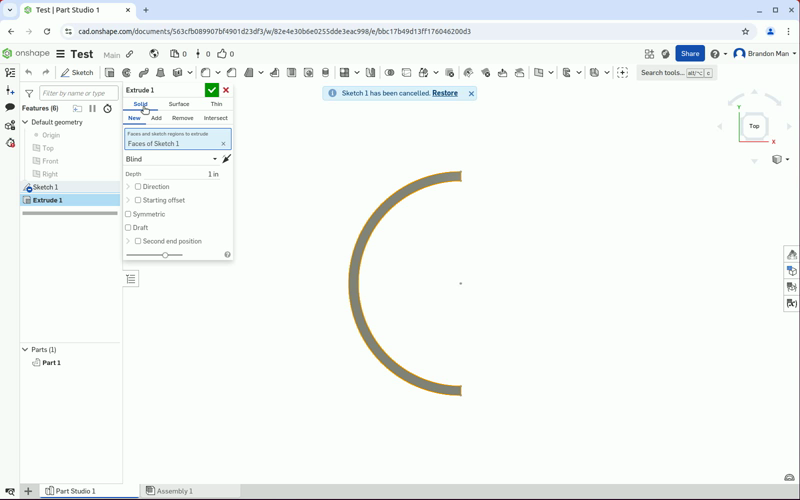
click(143, 106)
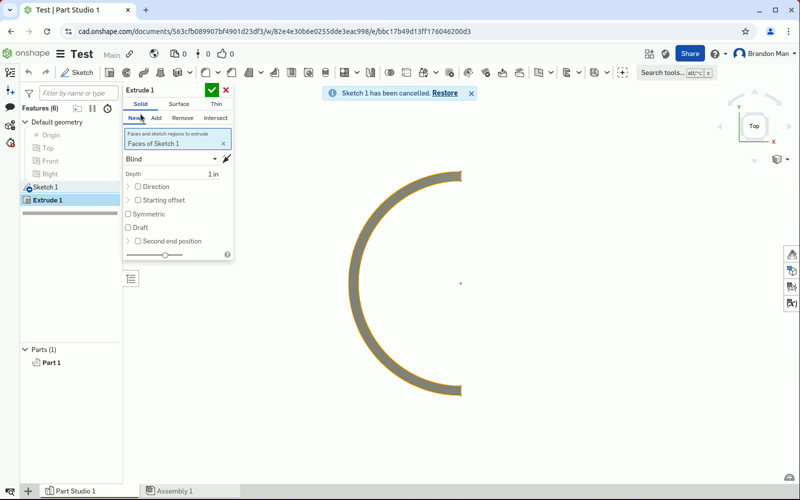
mouse_move(137, 120)
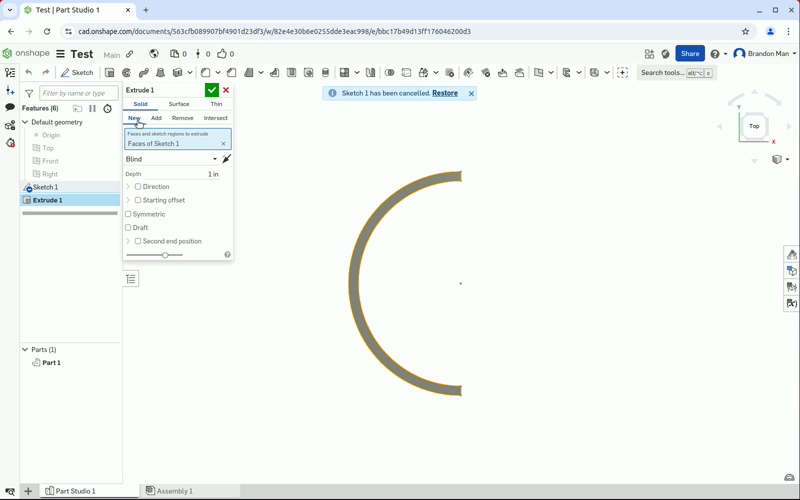
click(137, 120)
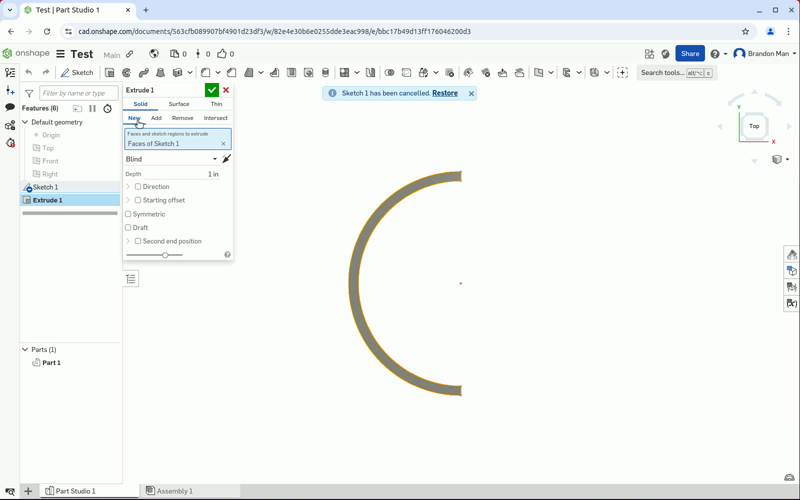
key(tab, 4)
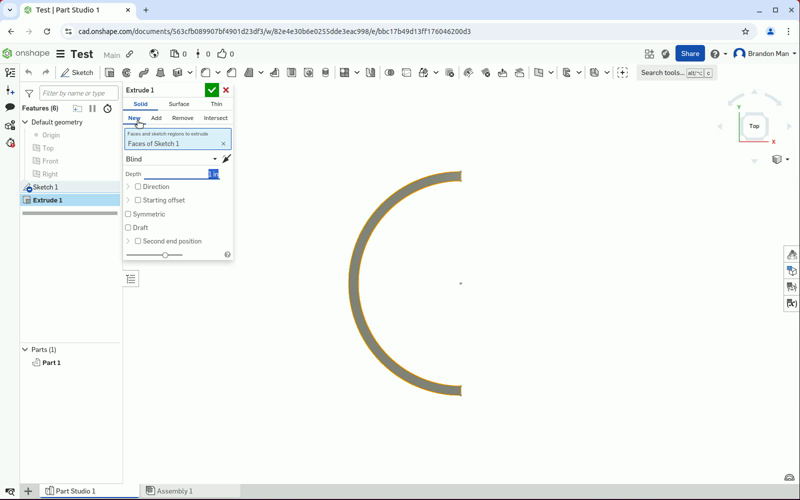
text(0.722)
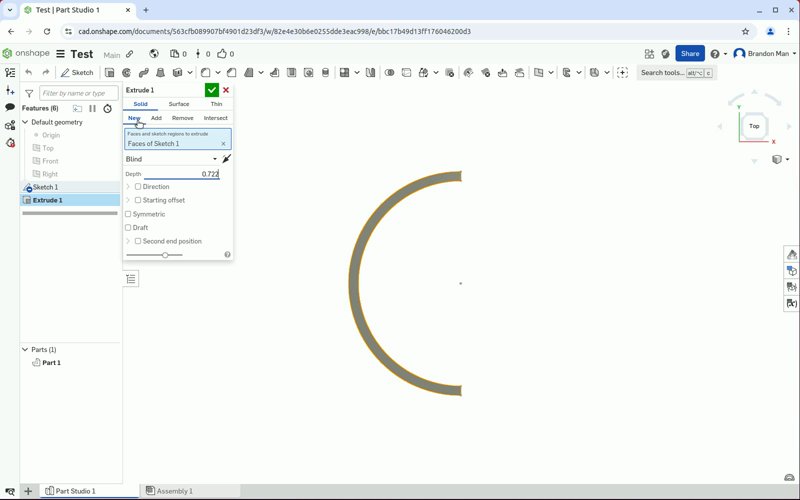
key(enter)
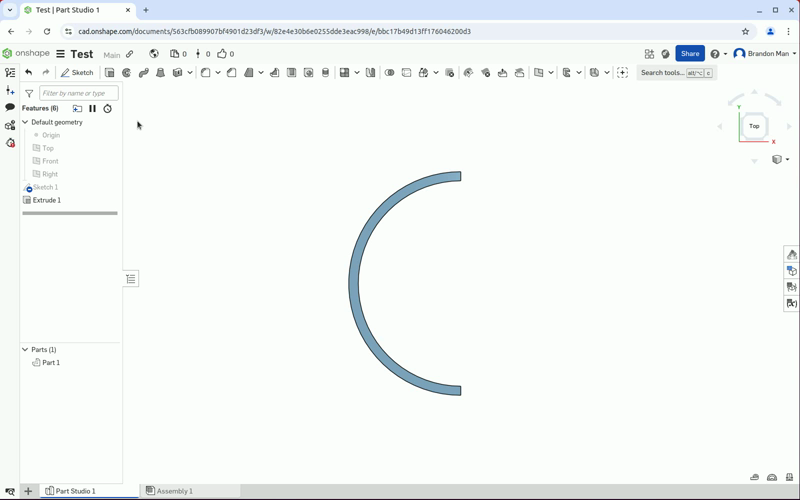
key(shift+h)
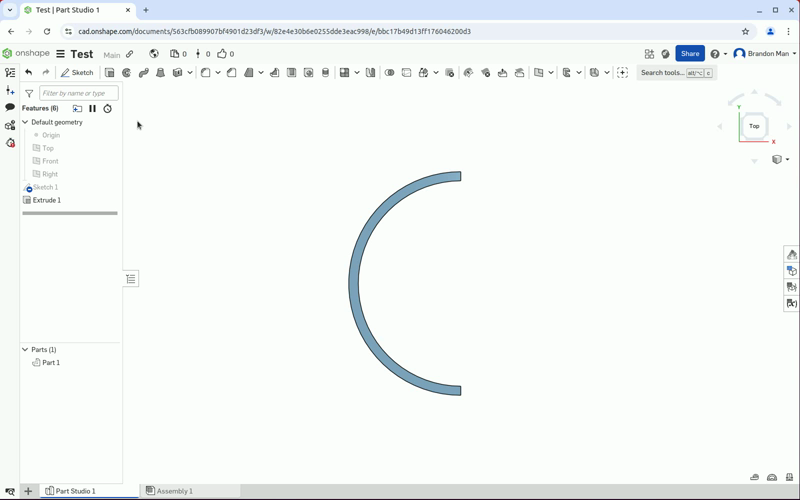
key(shift+h)
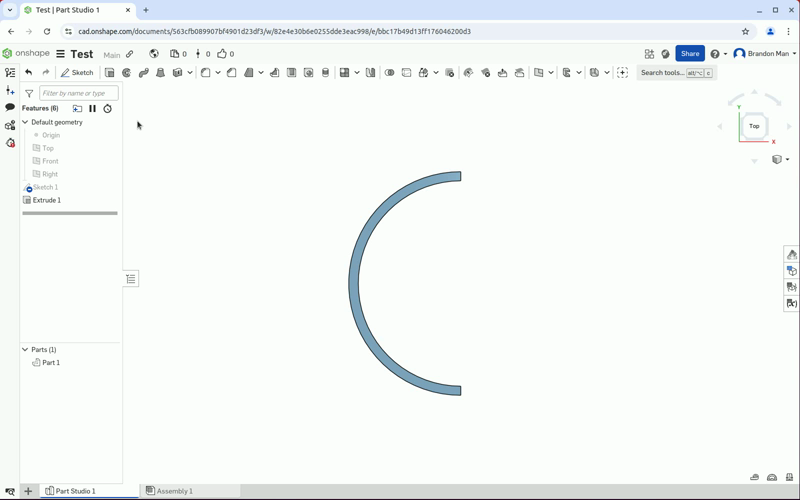
mouse_move(73, 189)
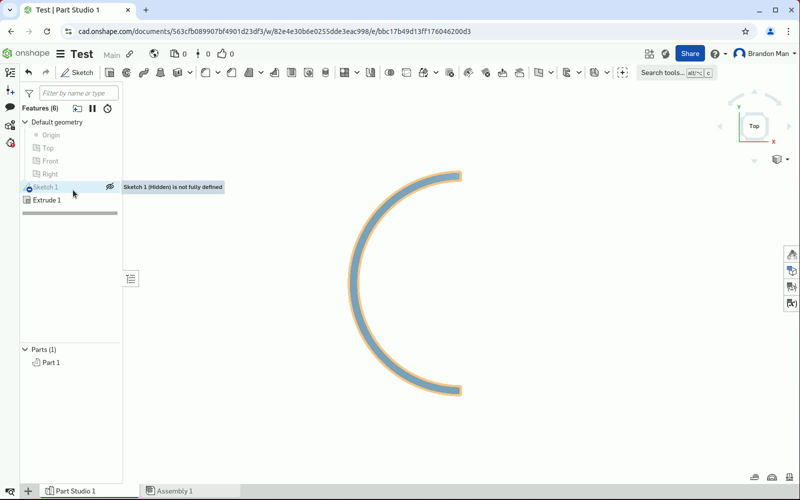
click(73, 189)
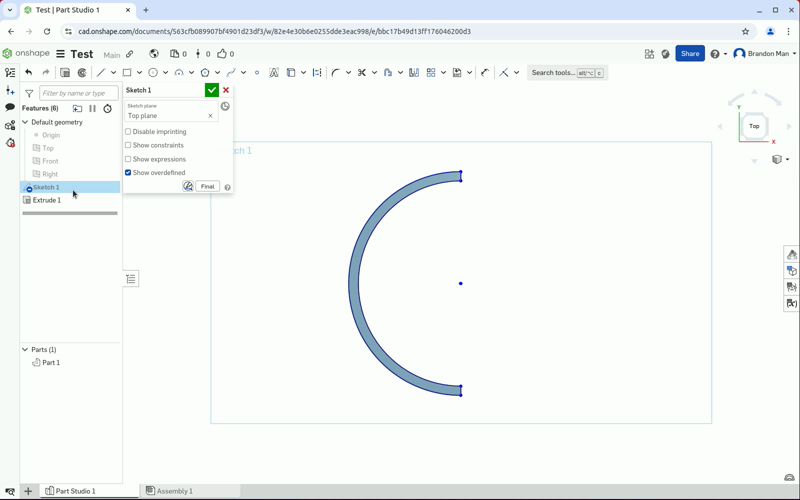
mouse_move(229, 92)
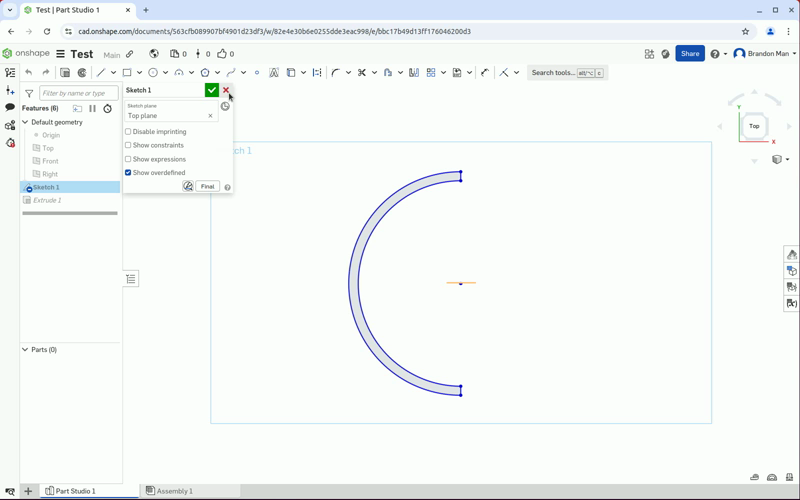
click(229, 92)
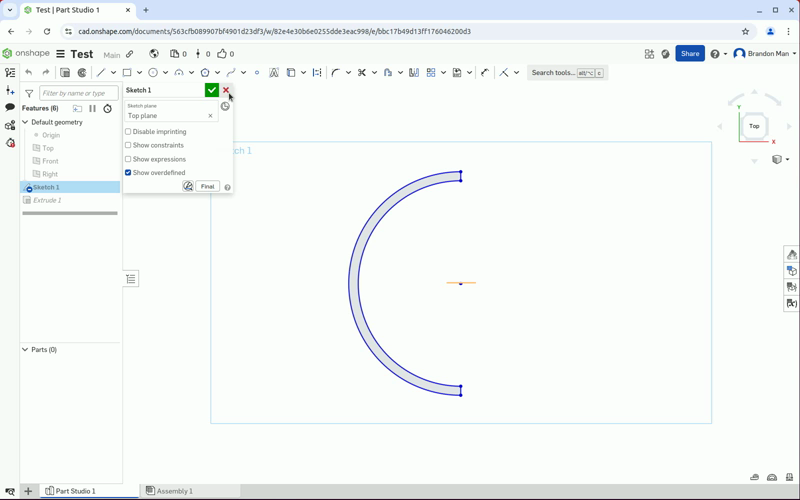
key(shift+s)
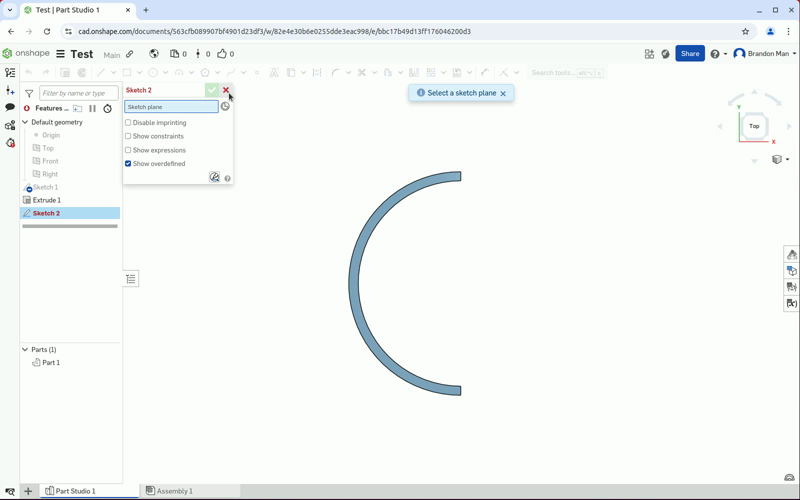
mouse_move(73, 150)
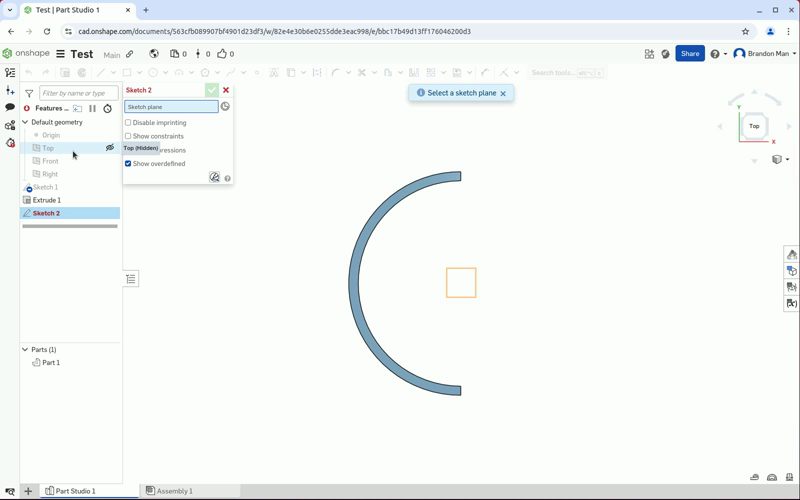
click(73, 150)
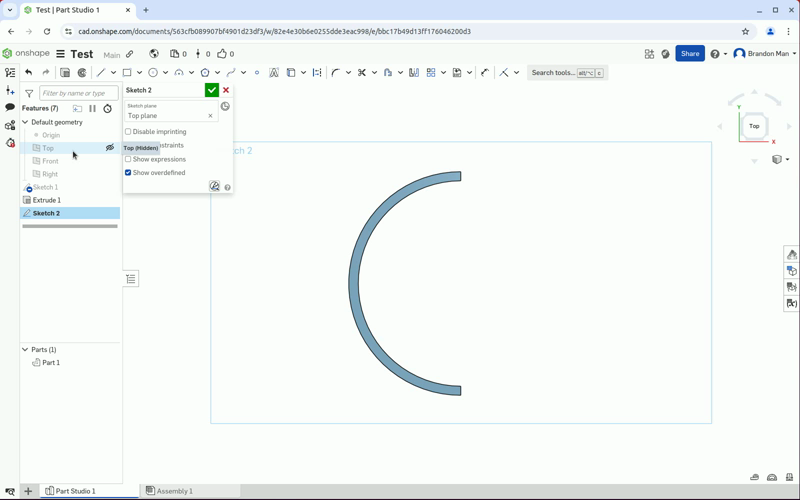
mouse_move(73, 352)
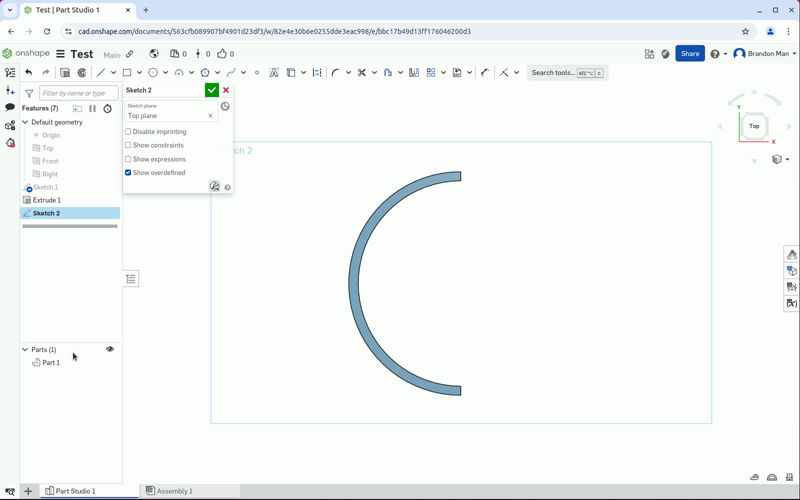
key(y)
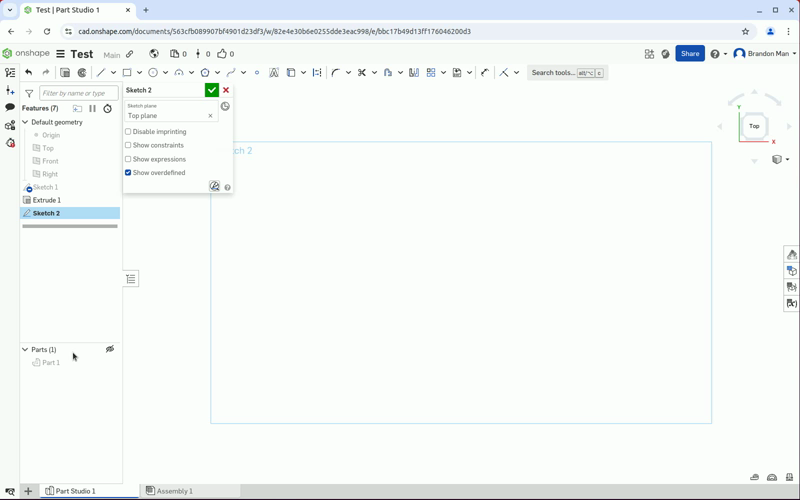
key(l)
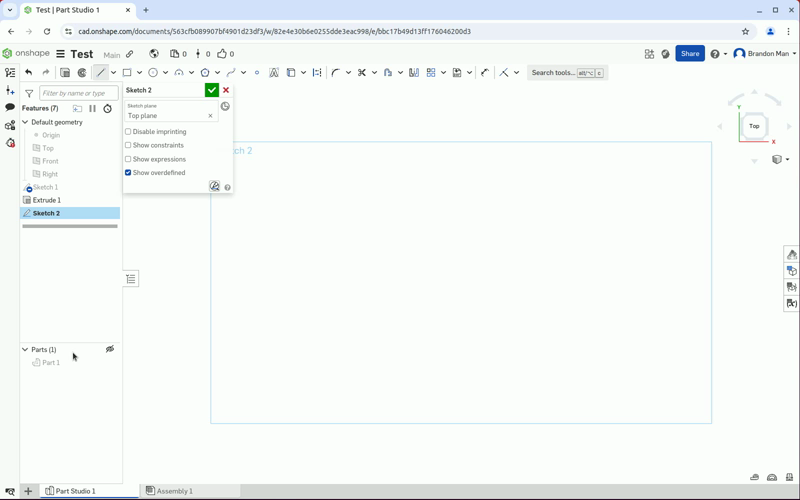
key_down(shift)
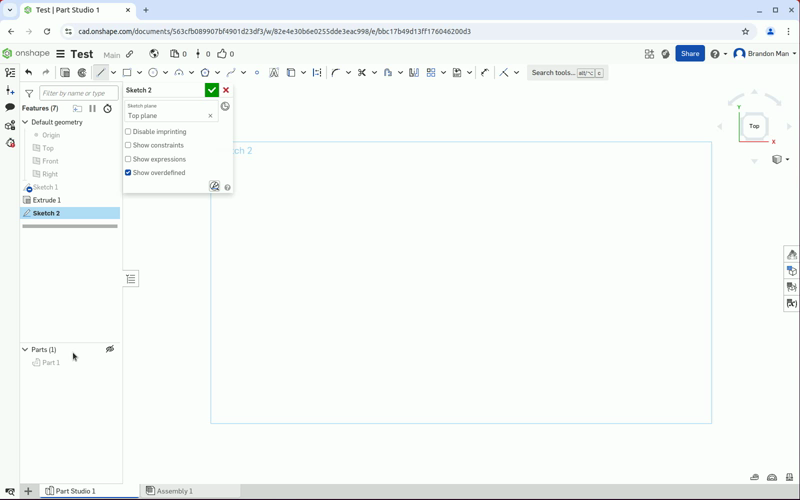
mouse_move(460, 384)
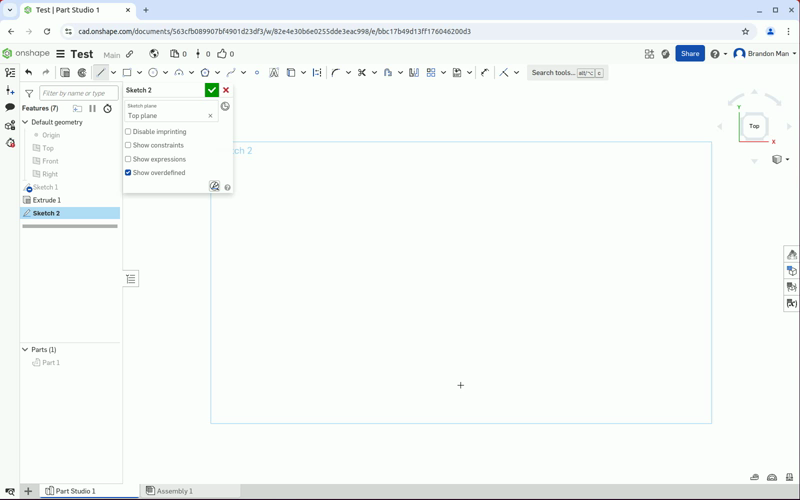
click(460, 384)
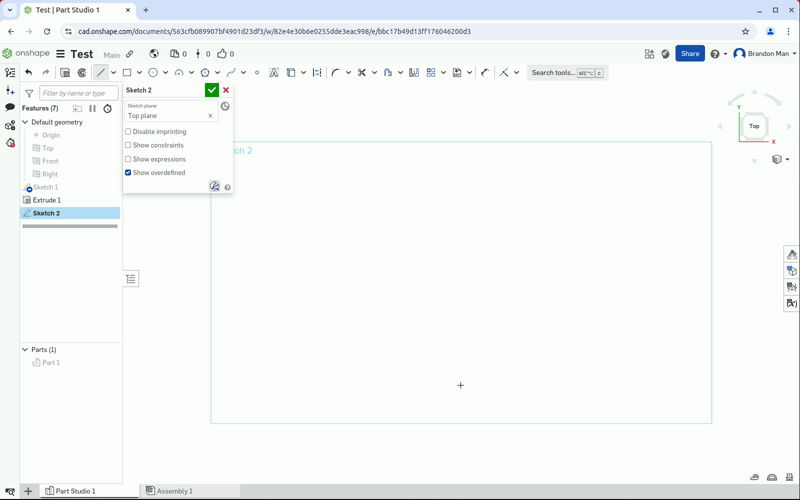
key_up(shift)
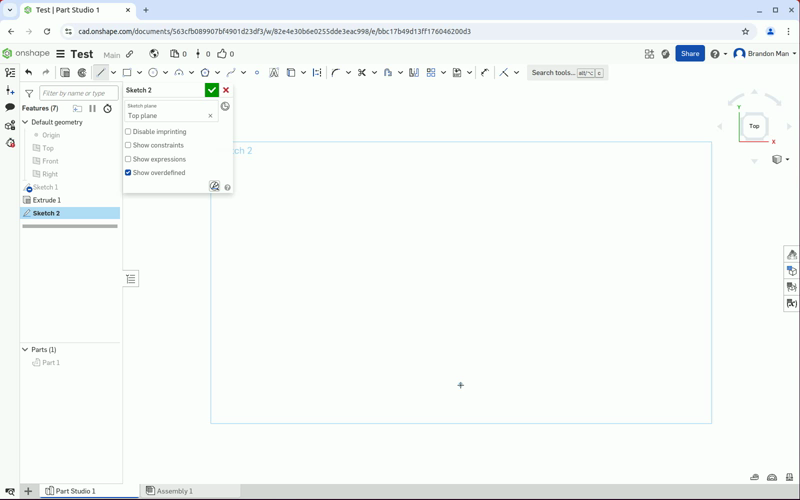
key_down(shift)
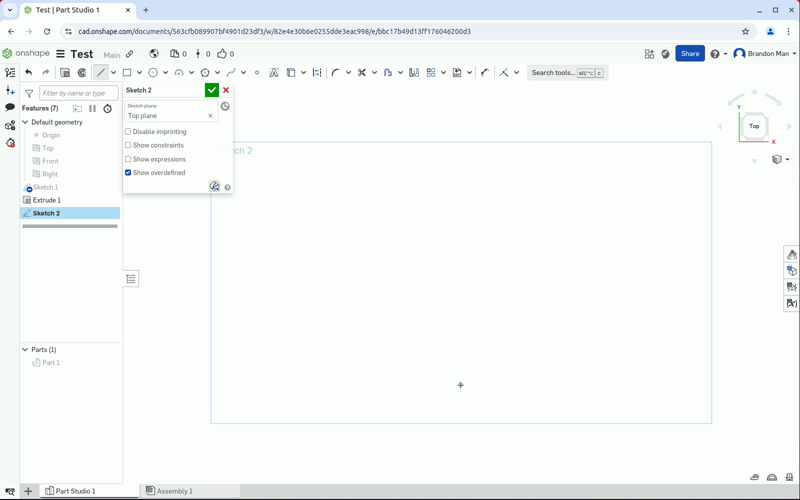
mouse_move(490, 384)
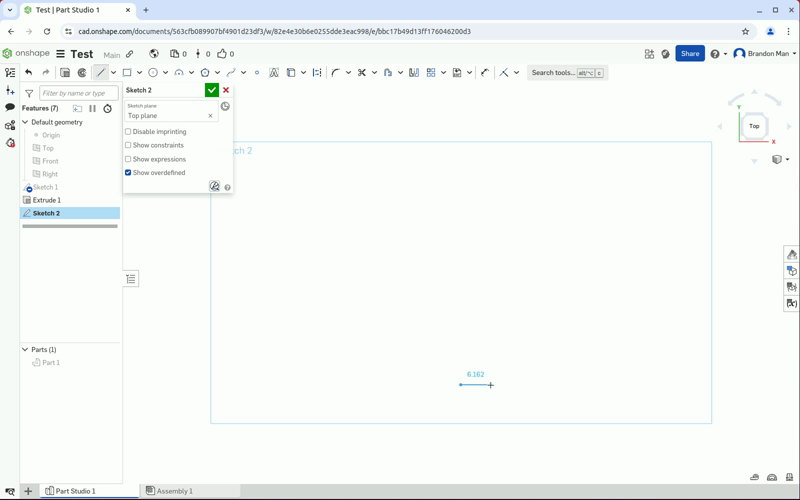
mouse_move(460, 376)
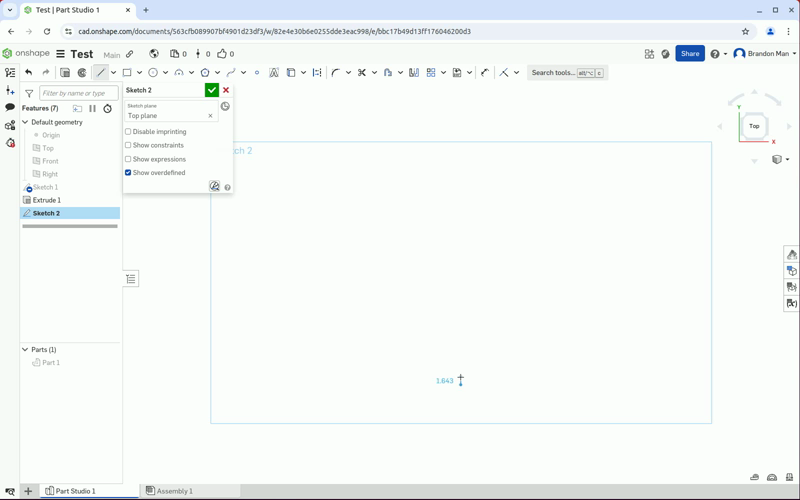
click(460, 376)
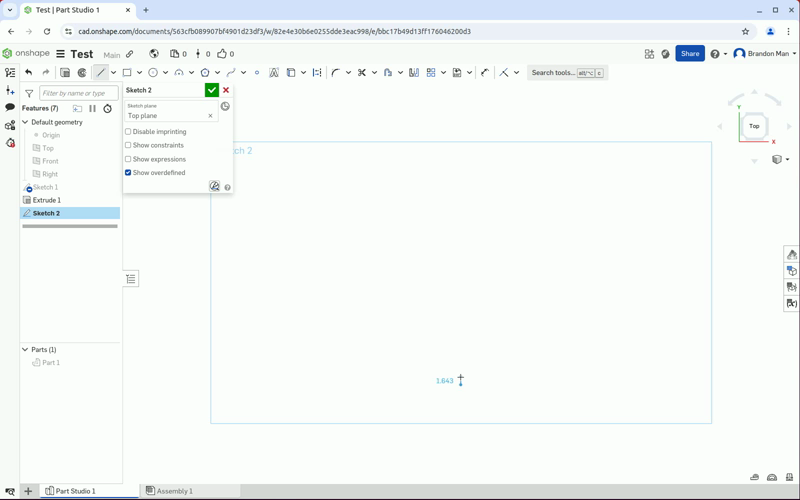
key_up(shift)
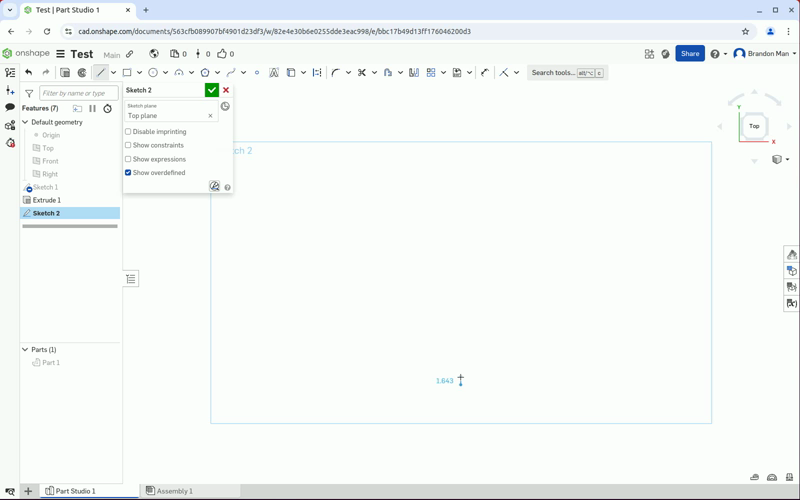
key(esc)
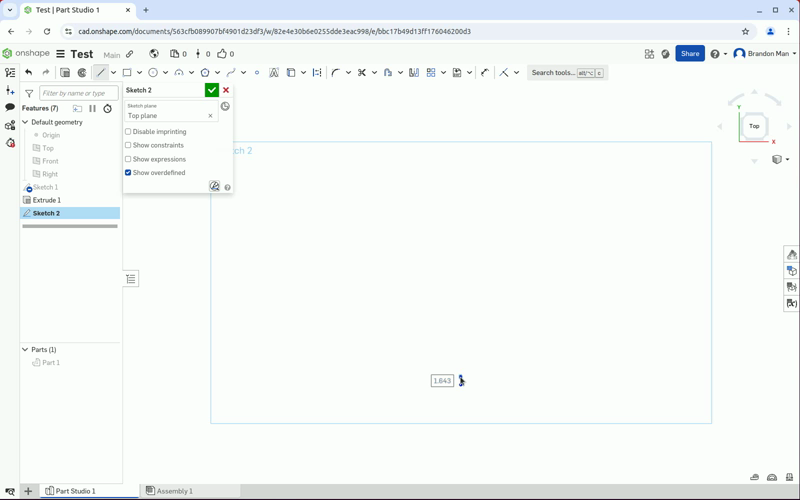
key(a)
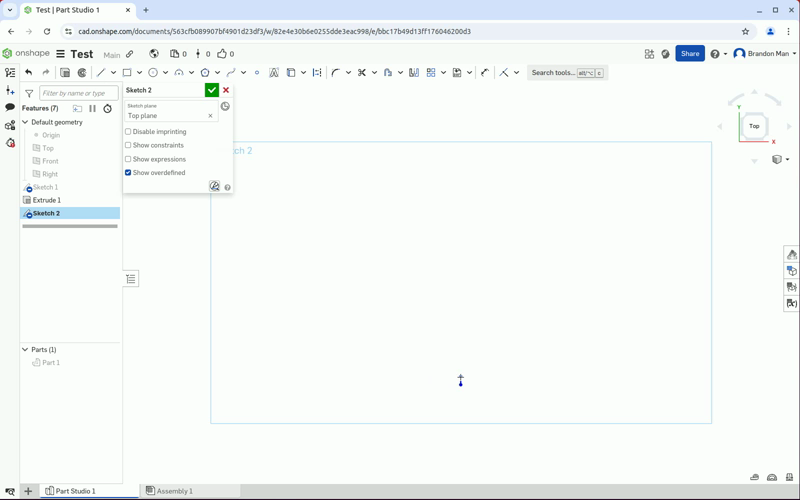
mouse_move(460, 376)
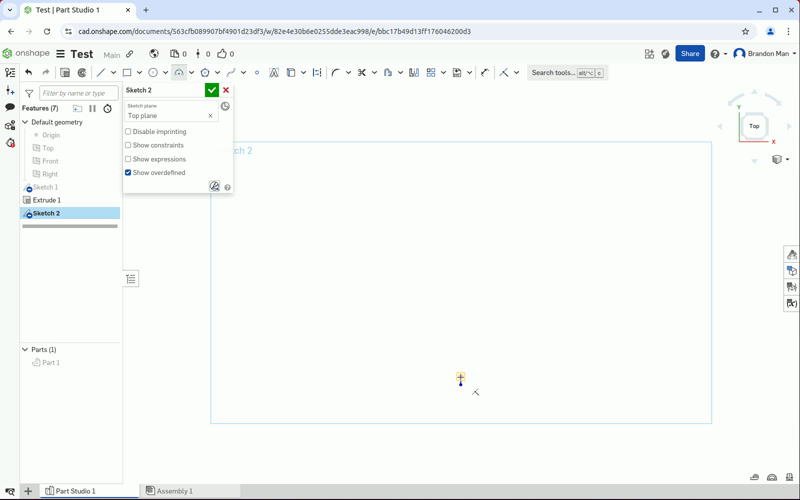
click(460, 376)
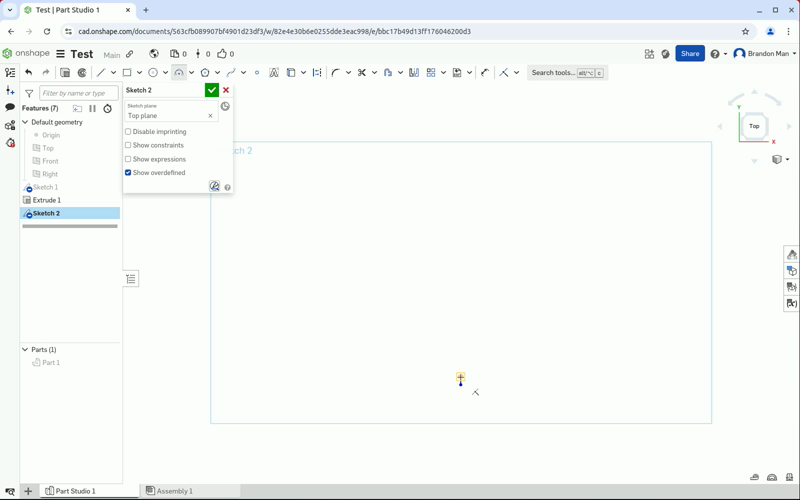
key_down(shift)
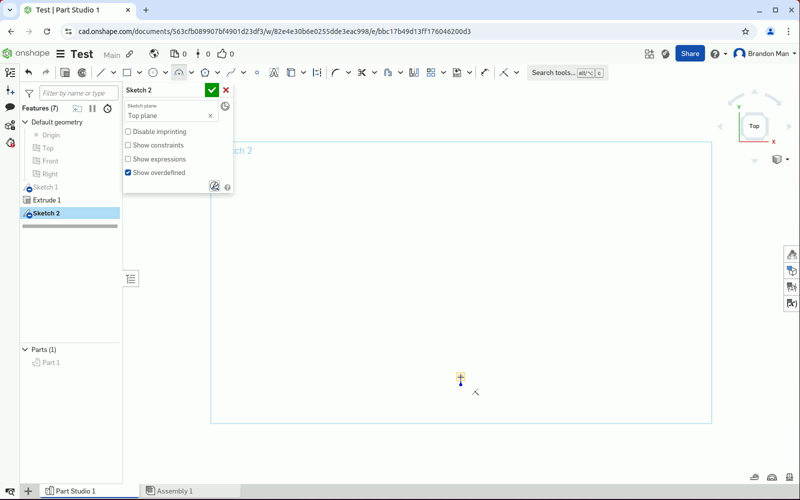
mouse_move(460, 190)
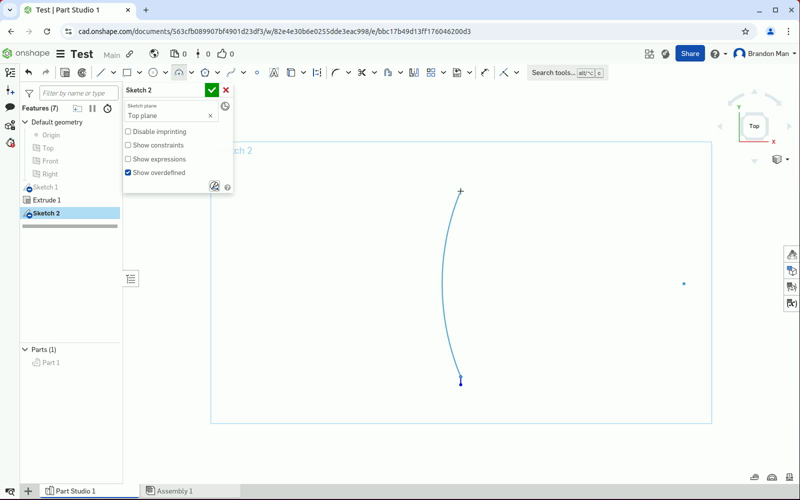
click(460, 190)
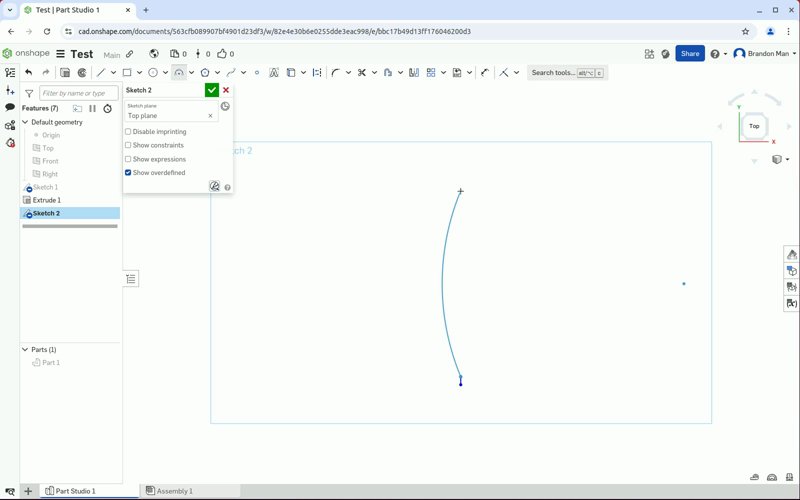
mouse_move(367, 283)
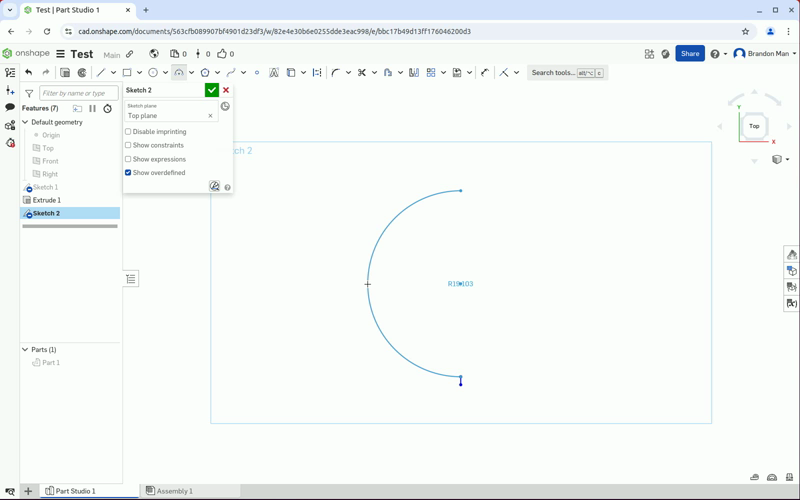
click(367, 283)
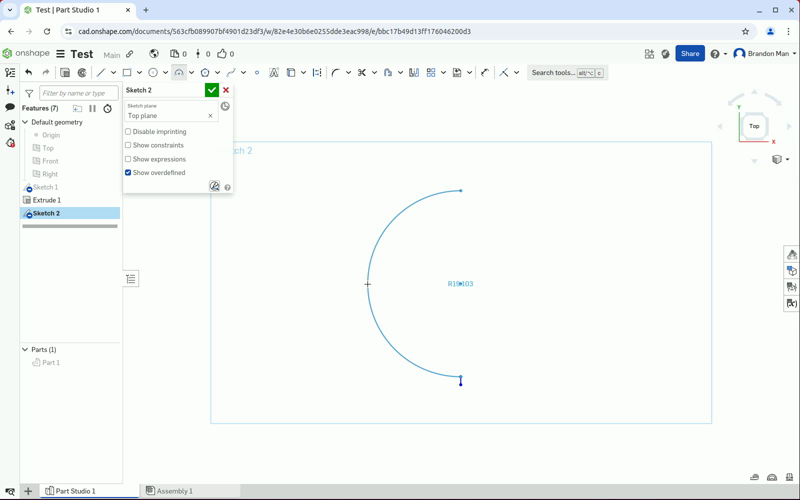
key_up(shift)
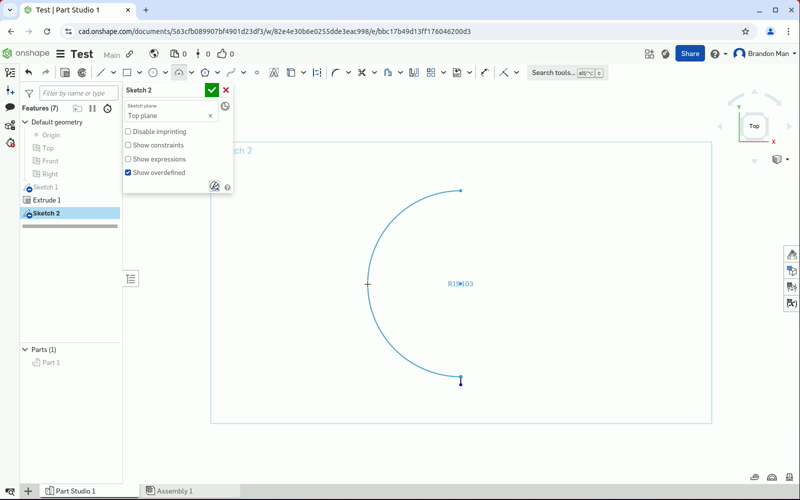
key(esc)
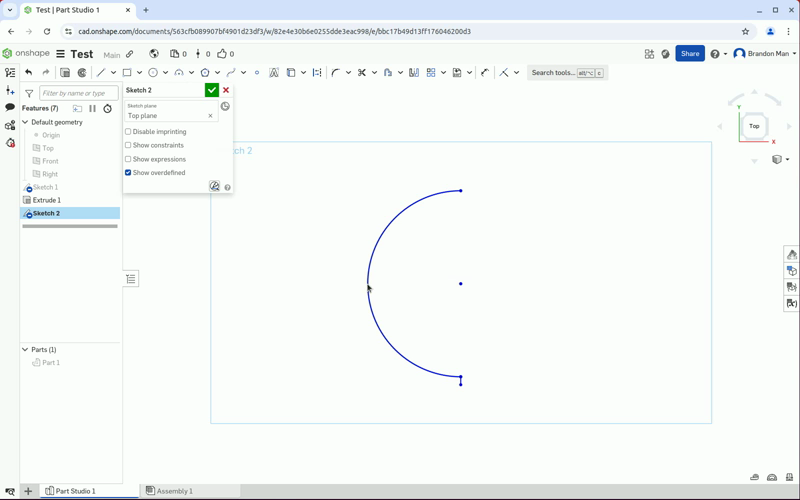
key(l)
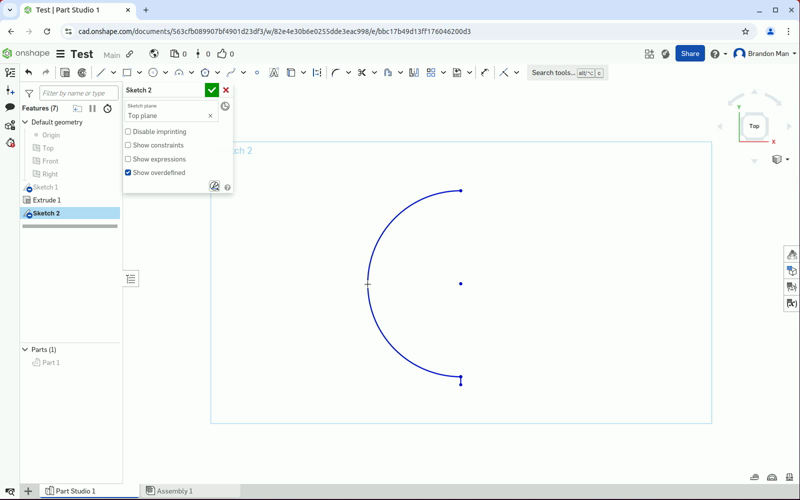
mouse_move(460, 190)
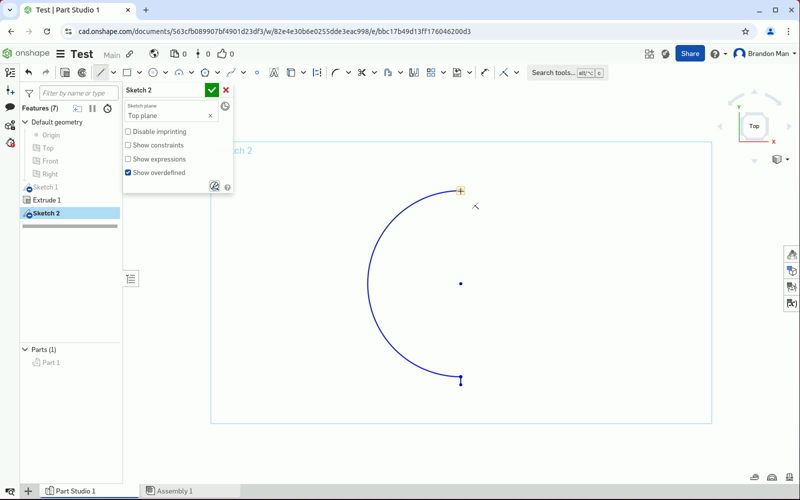
click(460, 190)
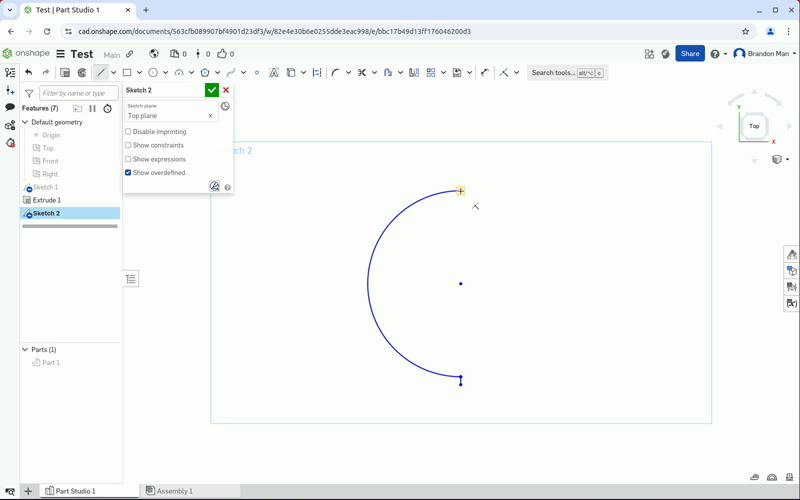
key_down(shift)
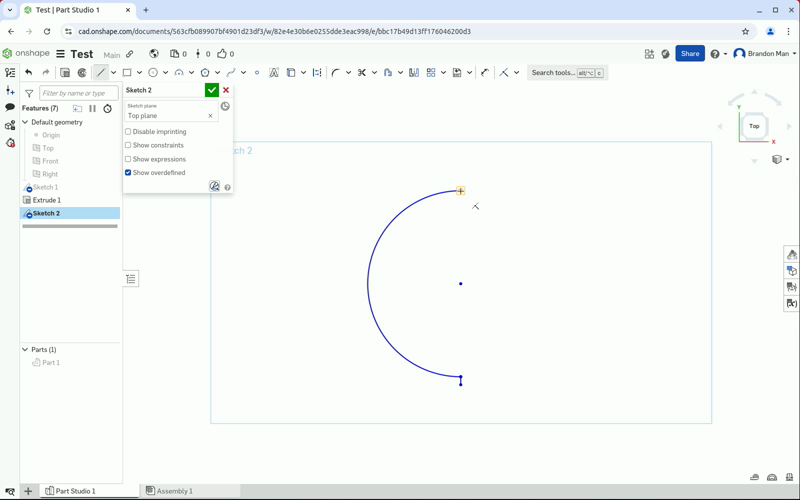
mouse_move(490, 190)
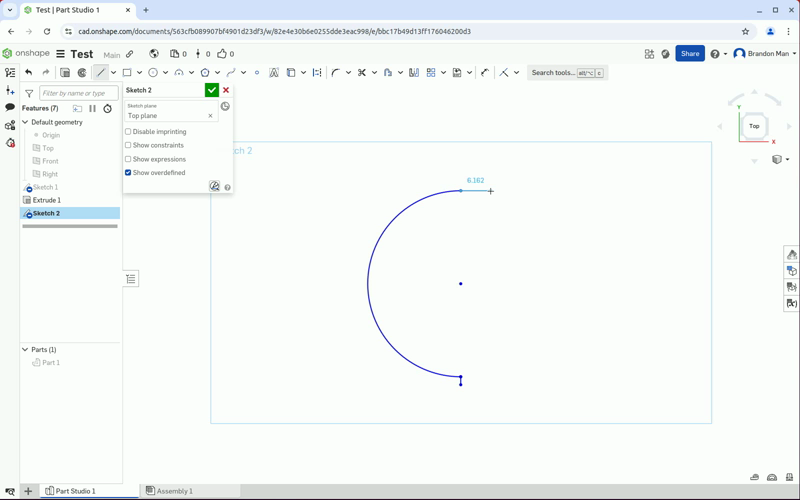
mouse_move(460, 182)
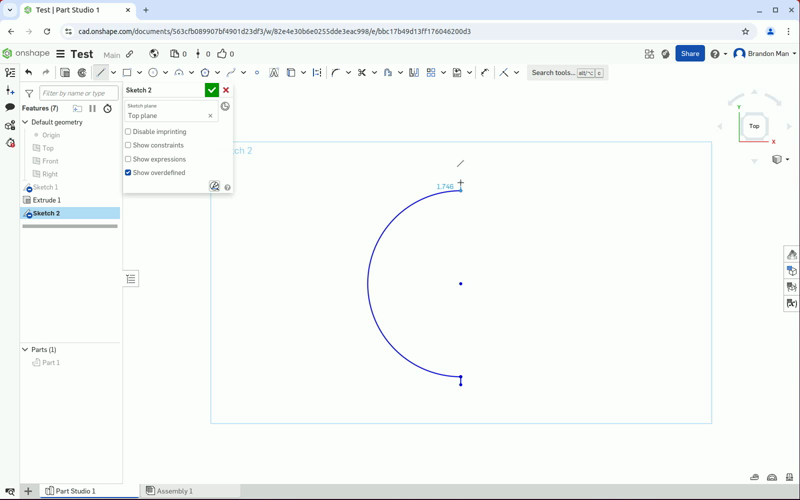
click(460, 182)
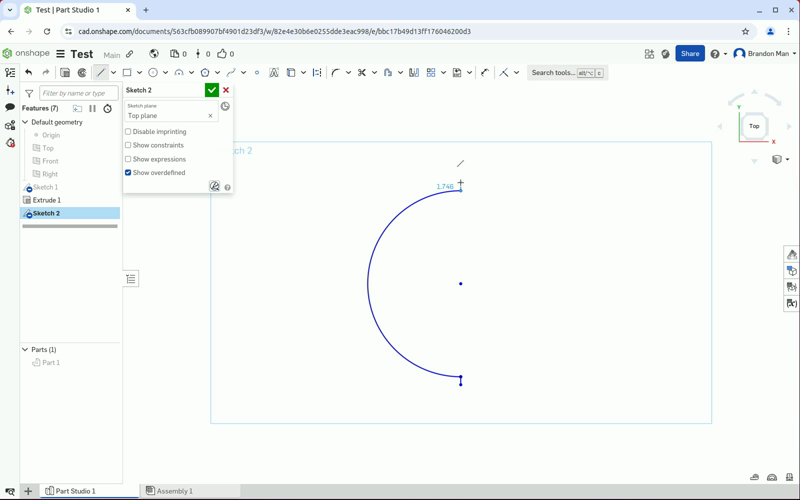
key_up(shift)
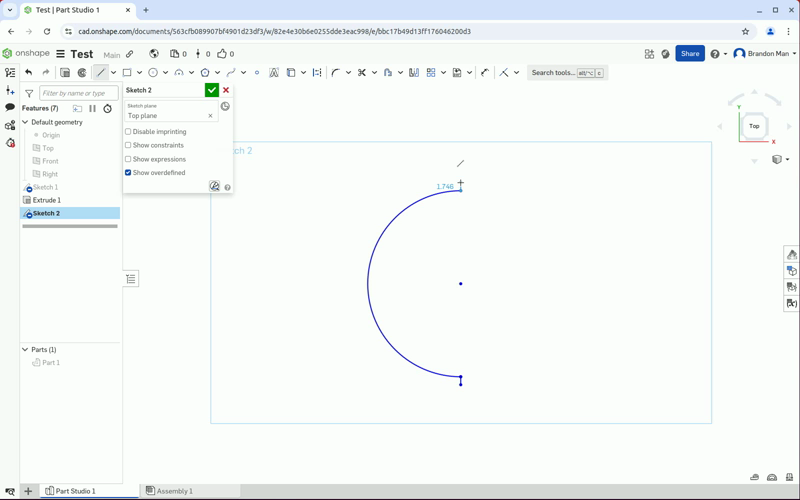
key(esc)
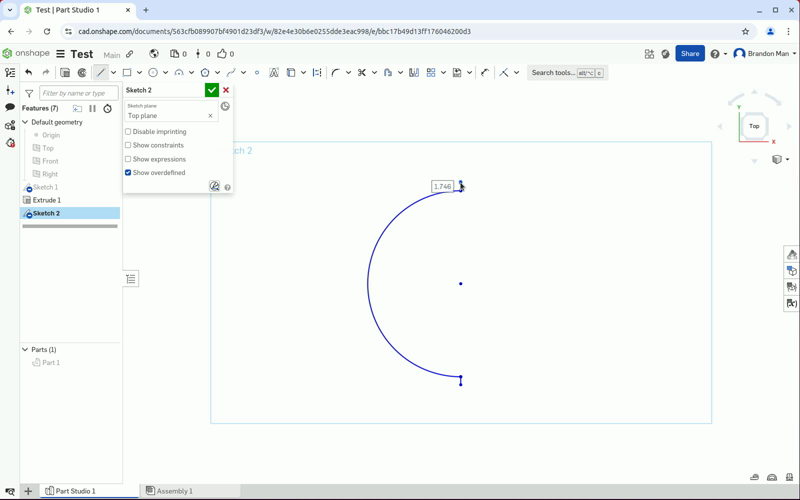
key(a)
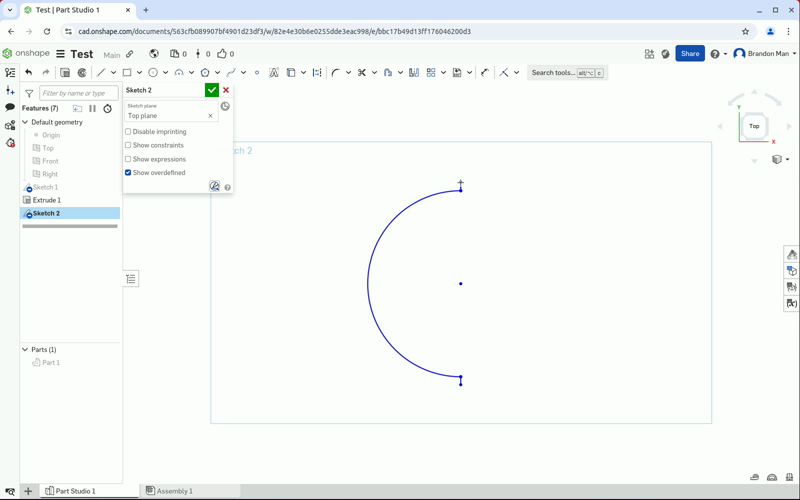
mouse_move(460, 182)
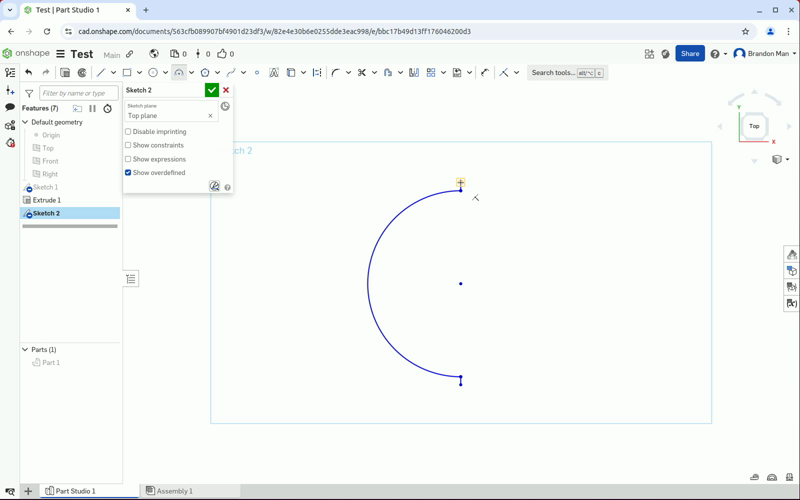
click(460, 182)
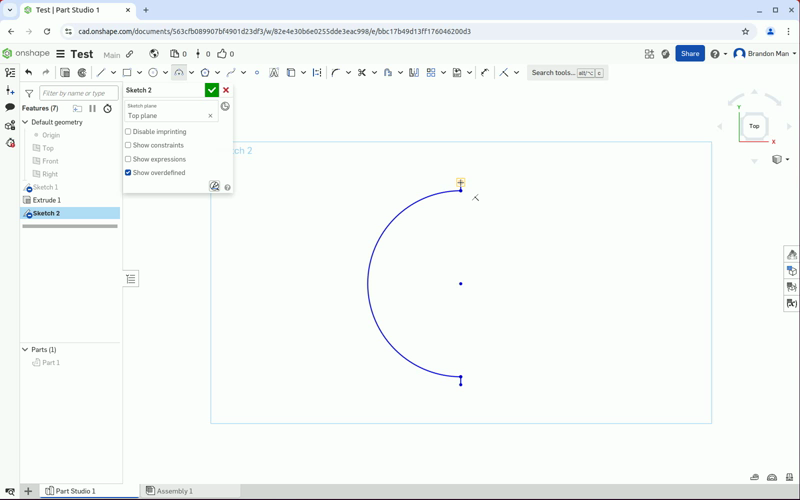
mouse_move(460, 384)
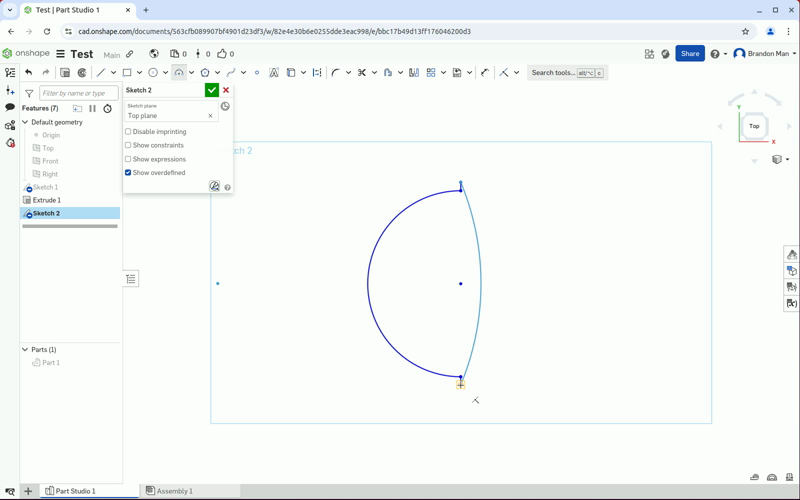
click(460, 384)
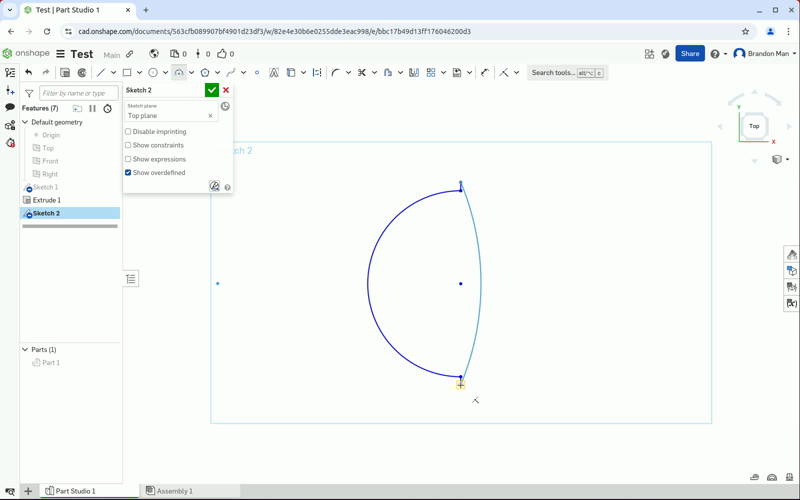
key_down(shift)
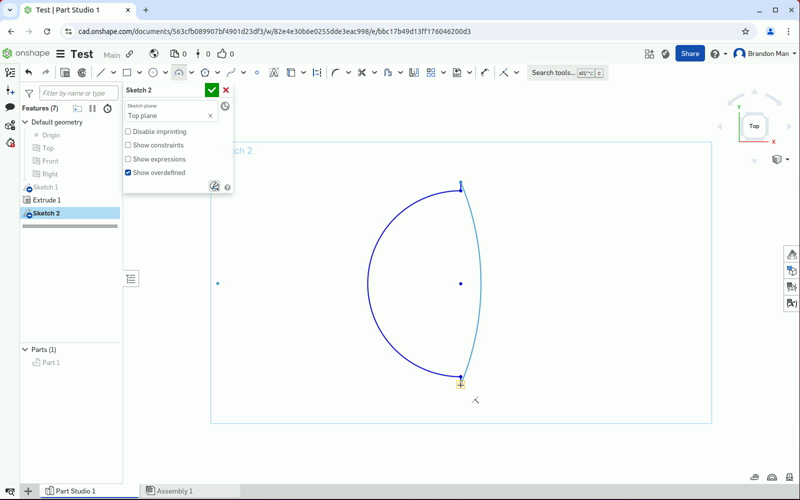
mouse_move(359, 283)
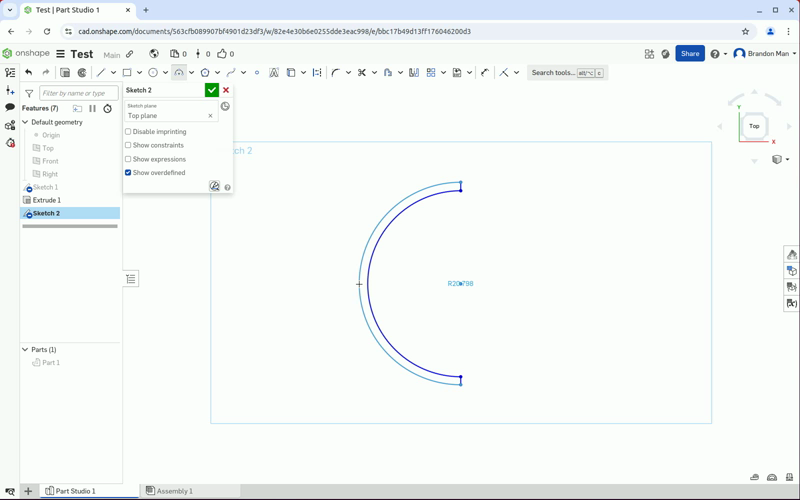
click(359, 283)
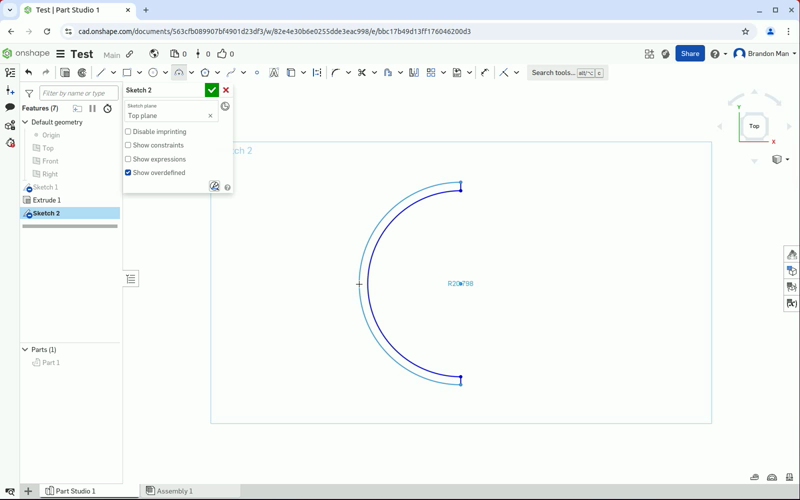
key_up(shift)
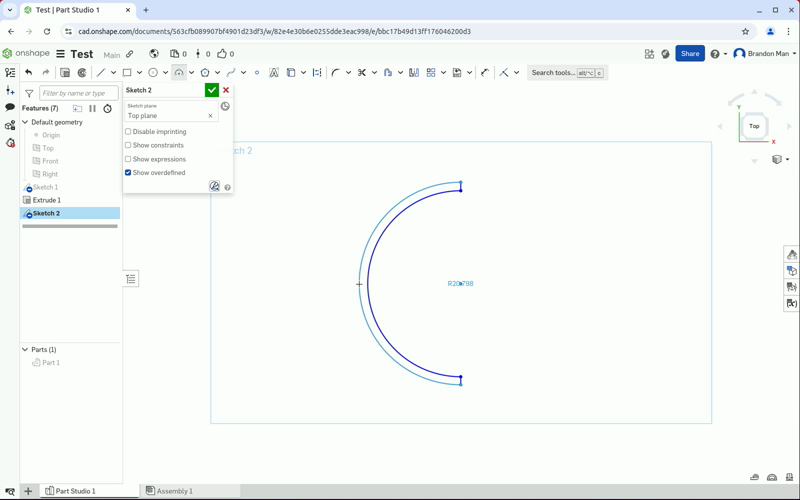
key(esc)
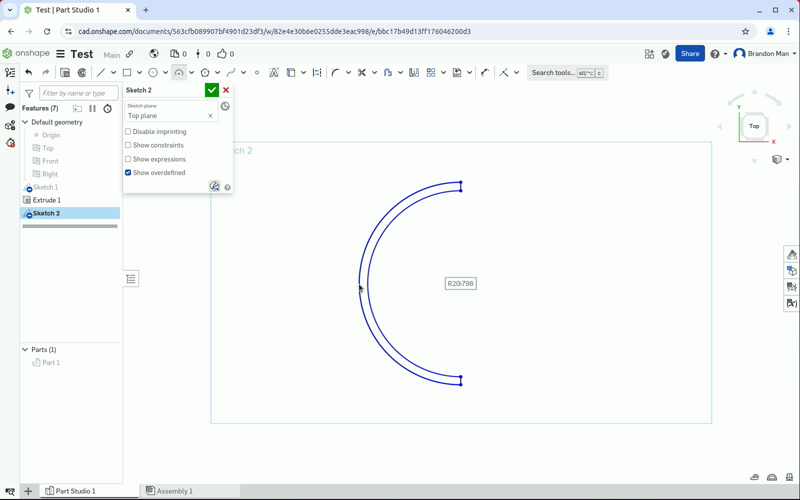
mouse_move(363, 272)
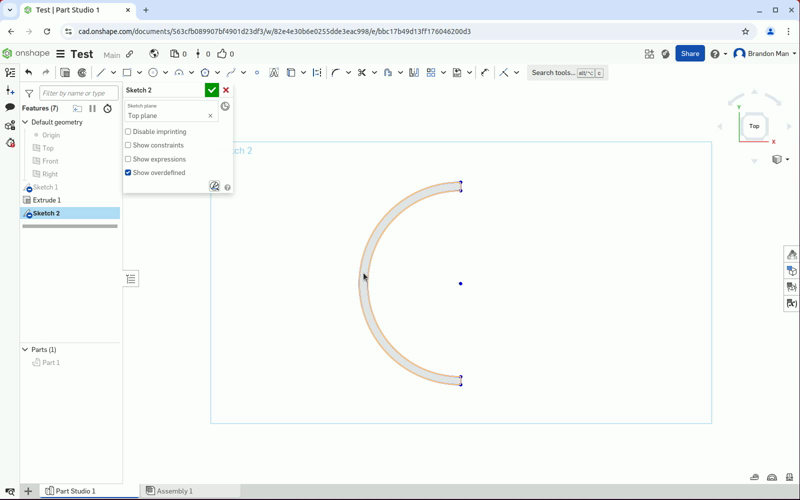
click(363, 272)
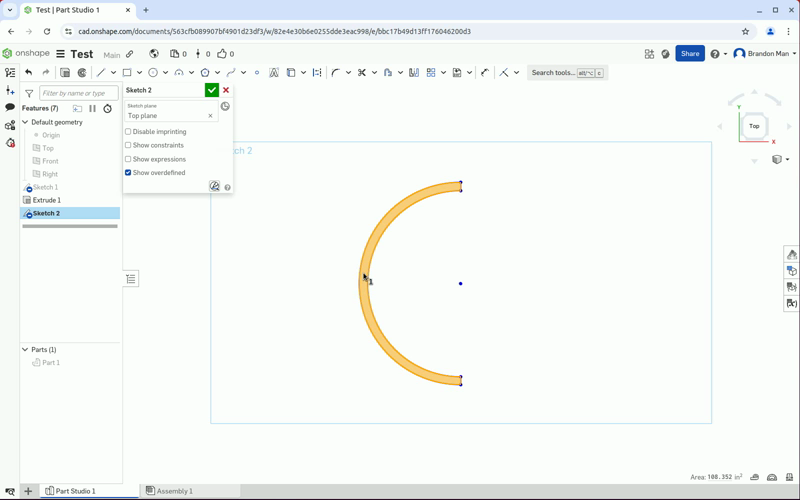
mouse_move(73, 352)
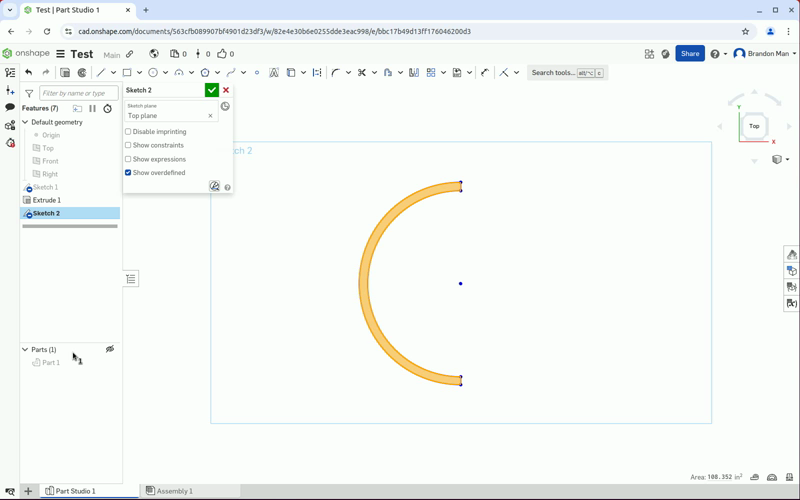
key(shift+y)
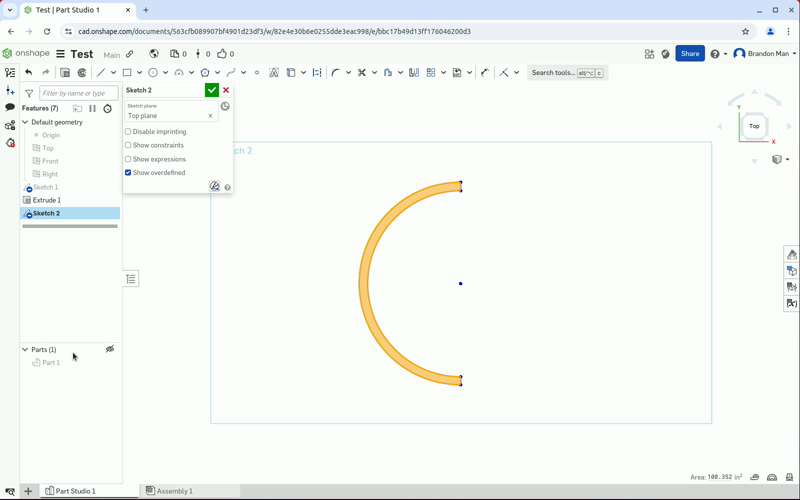
key(shift+e)
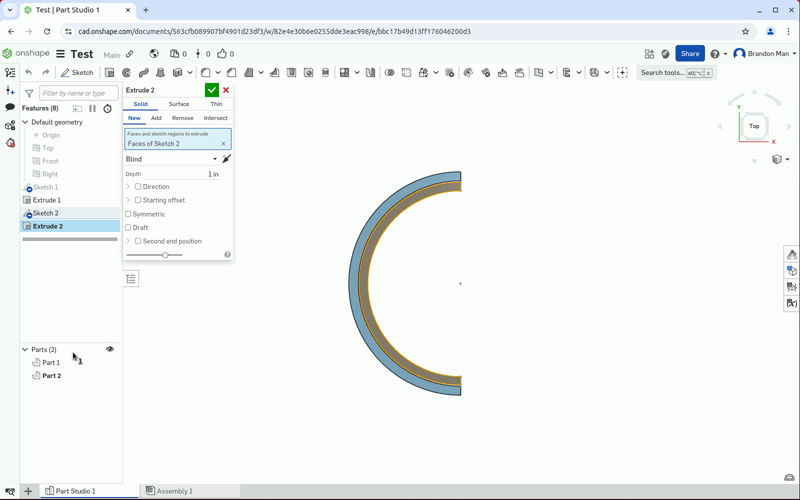
mouse_move(143, 106)
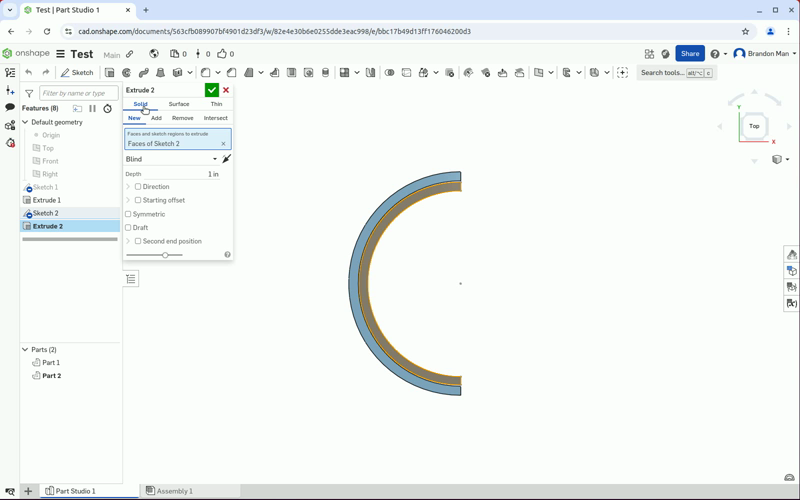
click(143, 106)
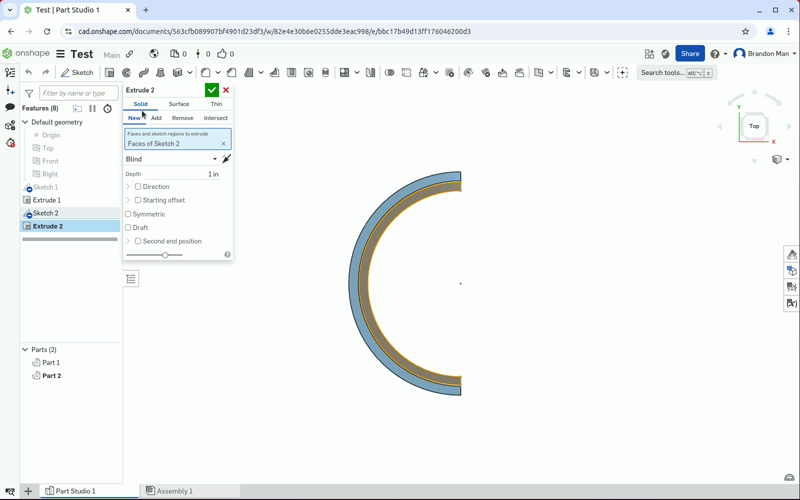
mouse_move(137, 120)
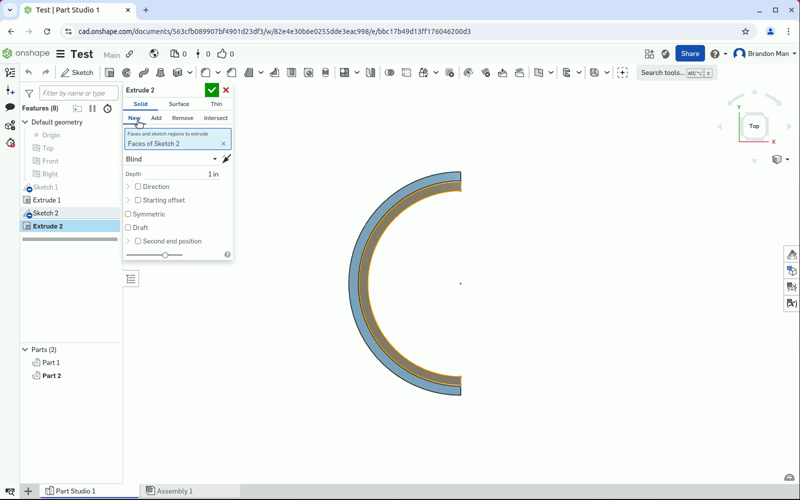
click(137, 120)
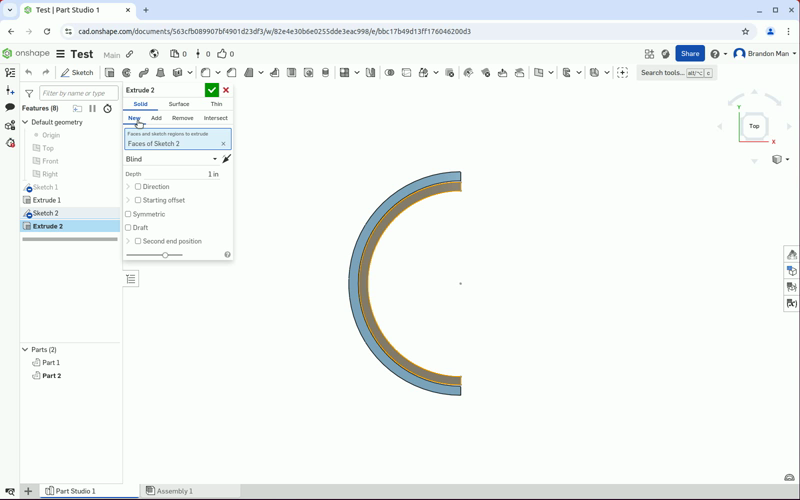
key(tab, 4)
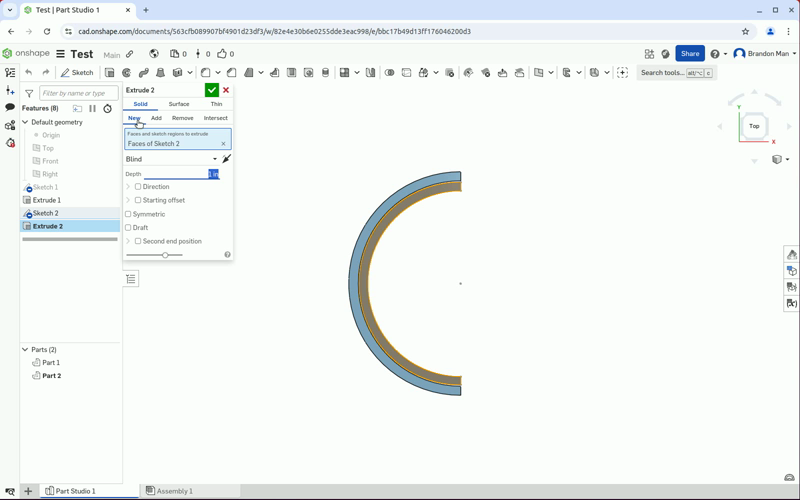
text(0.722)
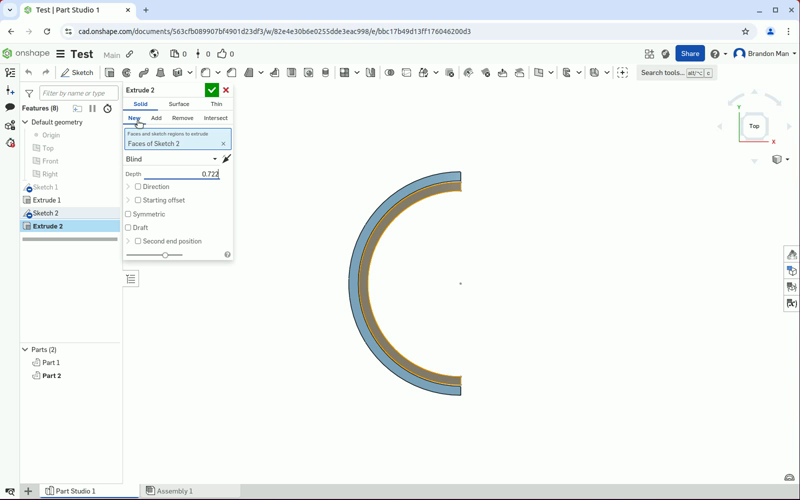
key(enter)
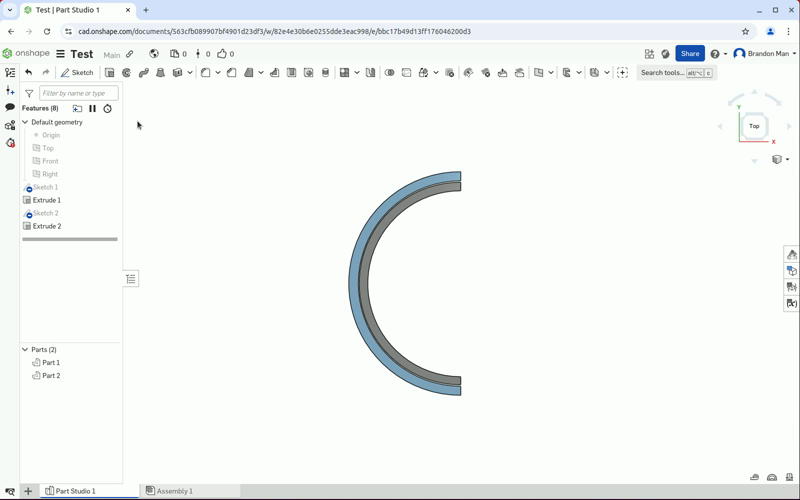
key(shift+h)
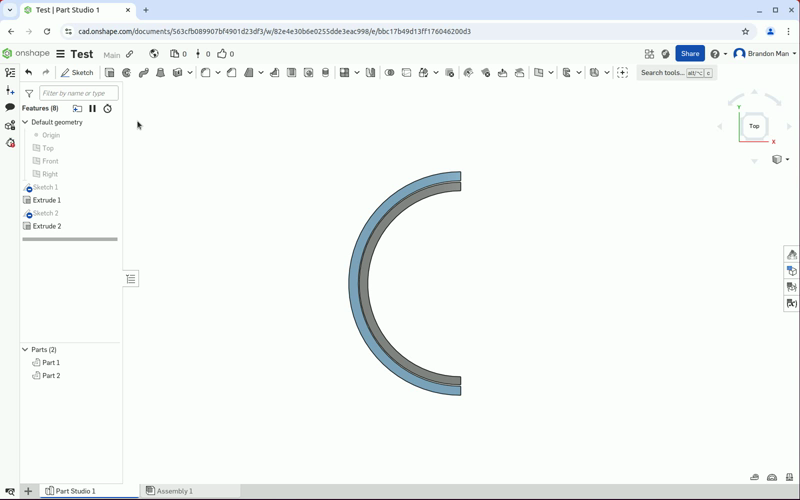
key(shift+h)
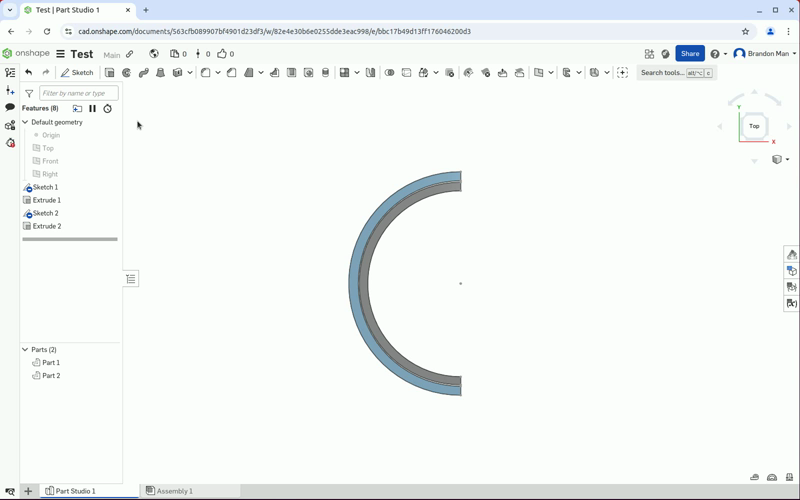
key(shift+7)
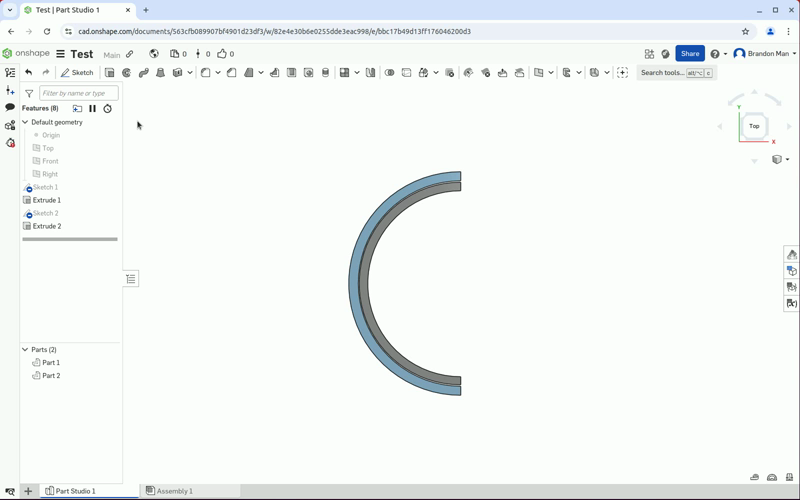
key(up, 3)
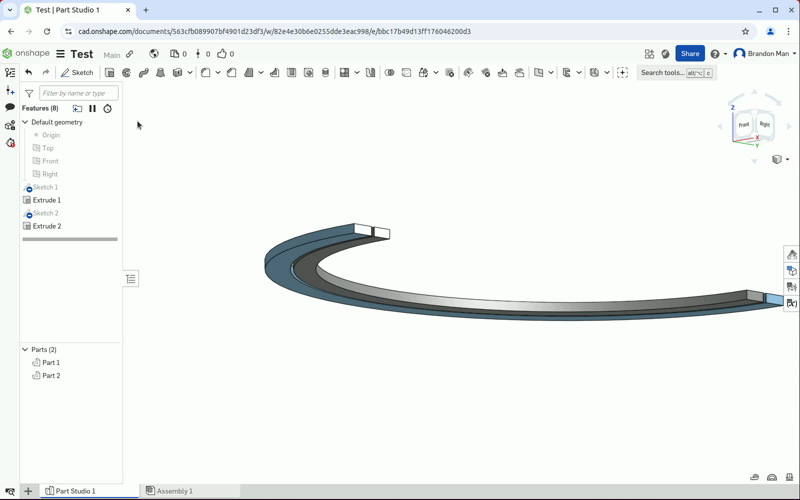
key(left, 3)
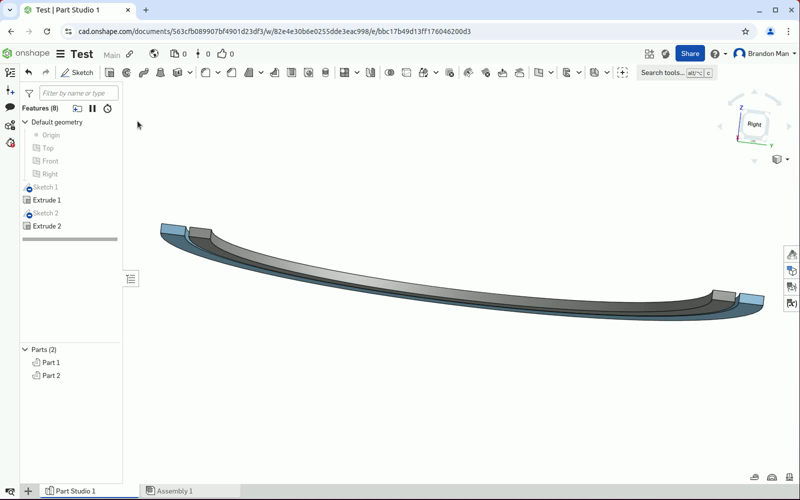
key(right, 3)
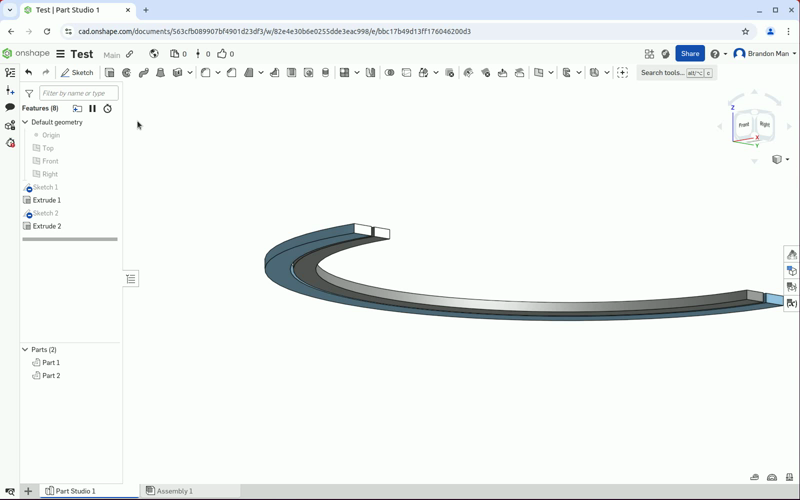
key(down, 3)
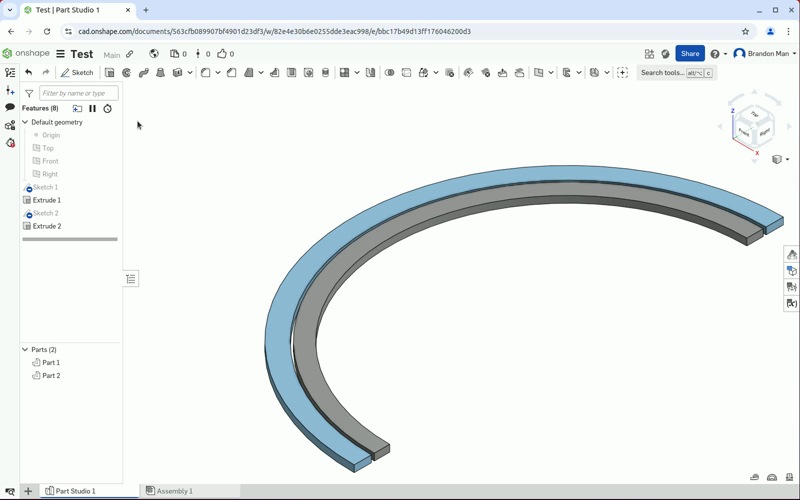
mouse_move(73, 189)
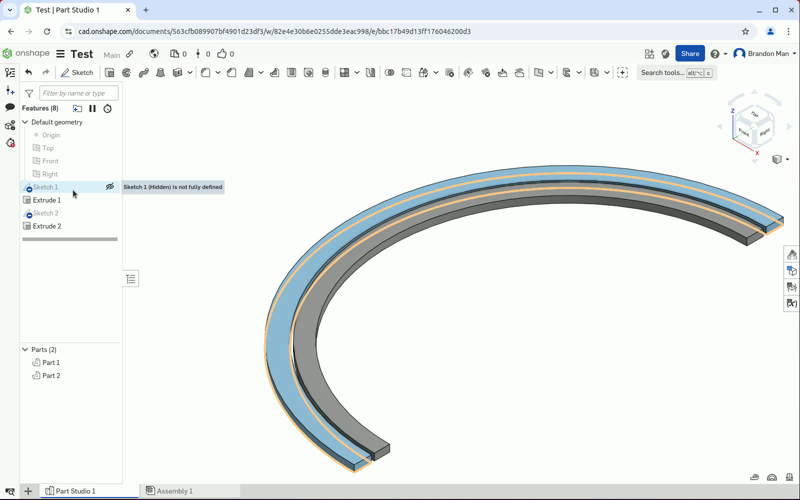
click(73, 189)